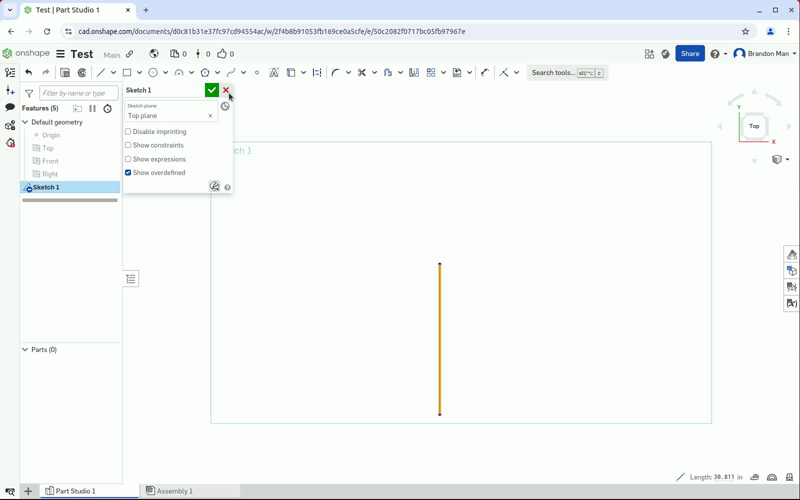
key(shift+h)
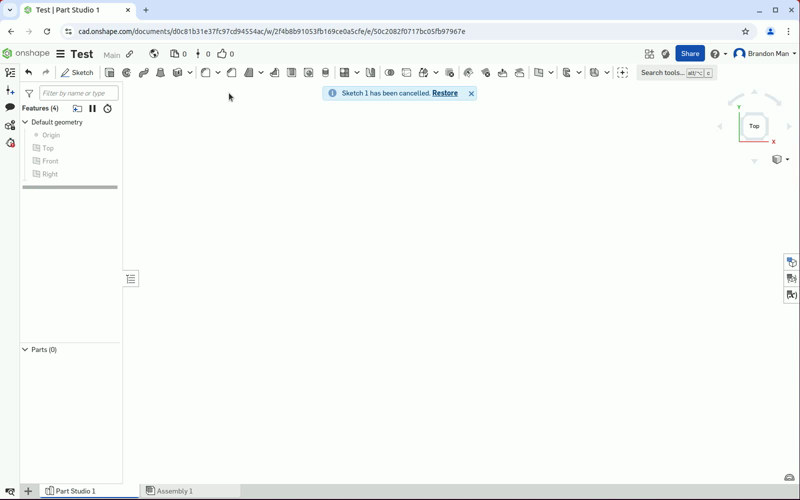
mouse_move(73, 352)
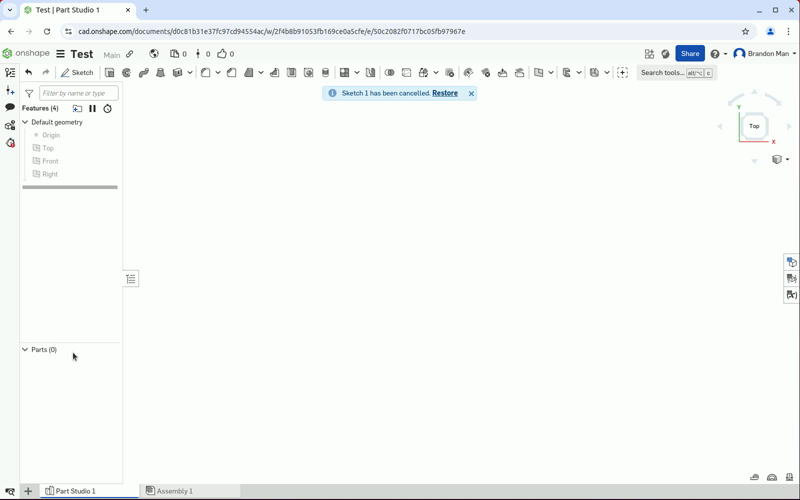
key(y)
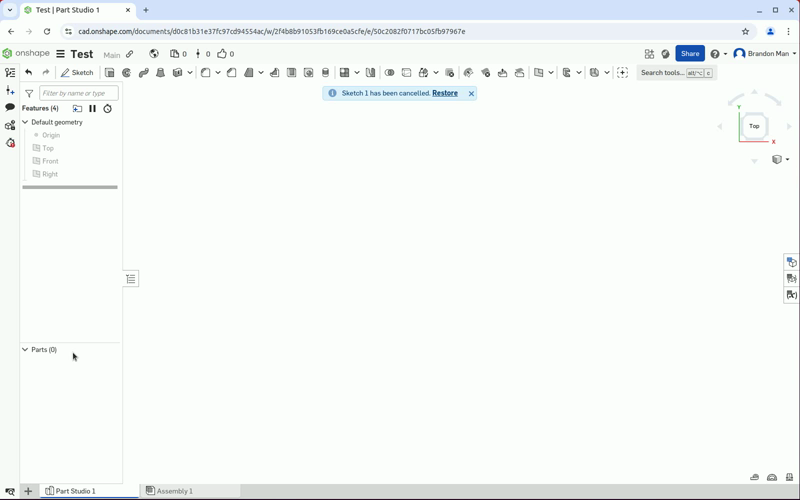
key(shift+p)
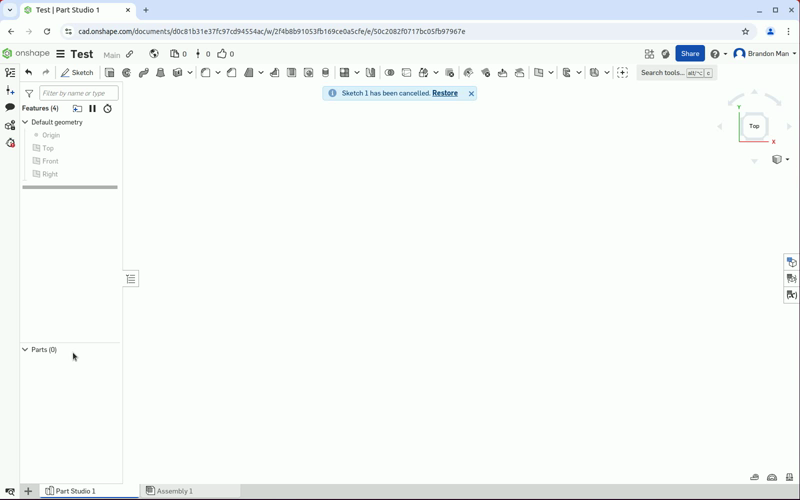
key(space)
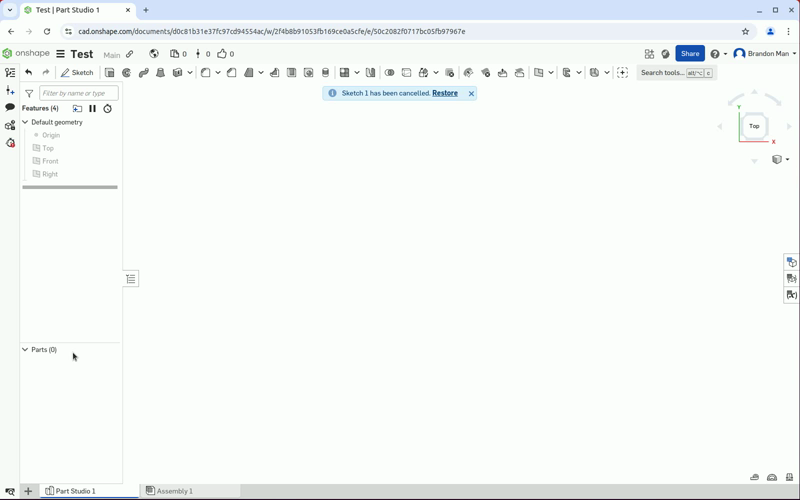
key_down(shift)
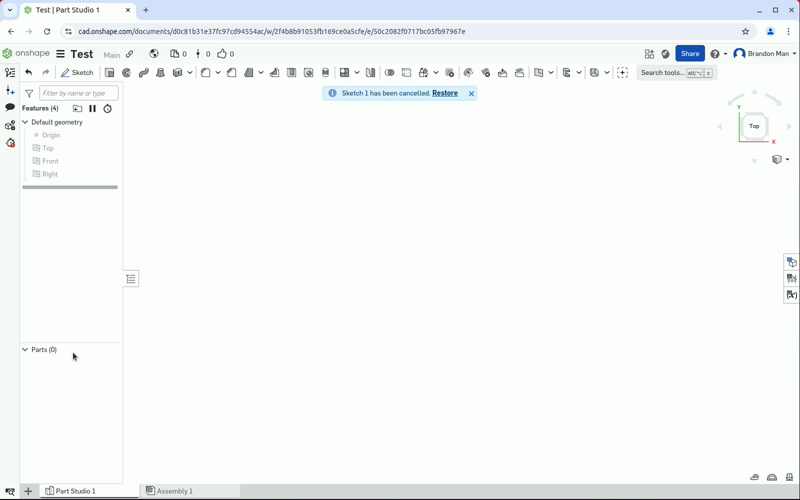
key(up)
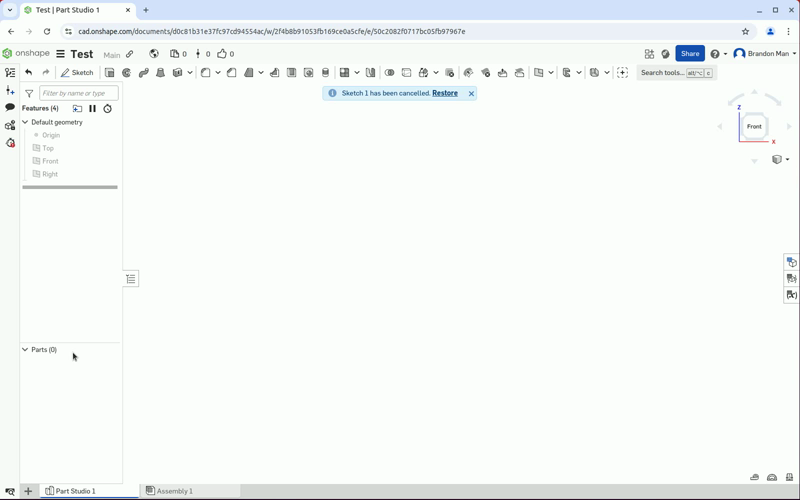
key_up(shift)
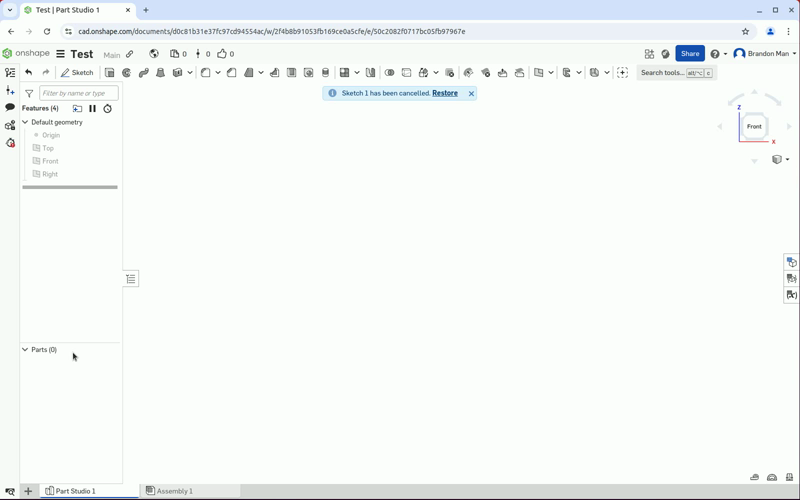
mouse_move(73, 352)
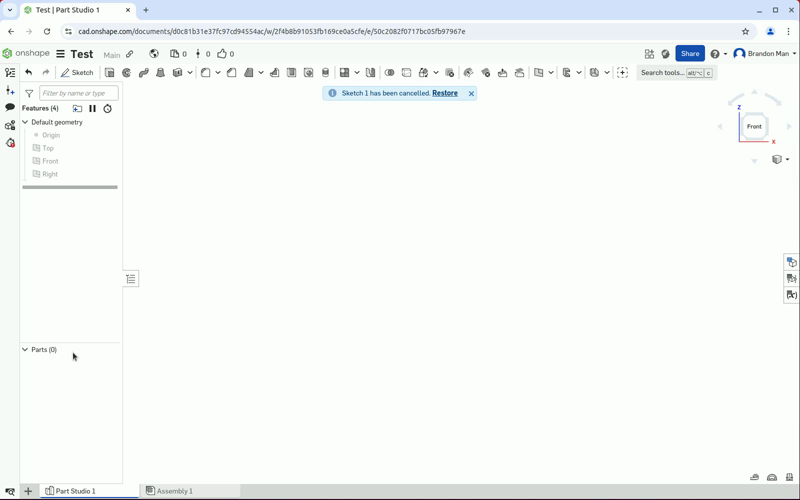
key(shift+y)
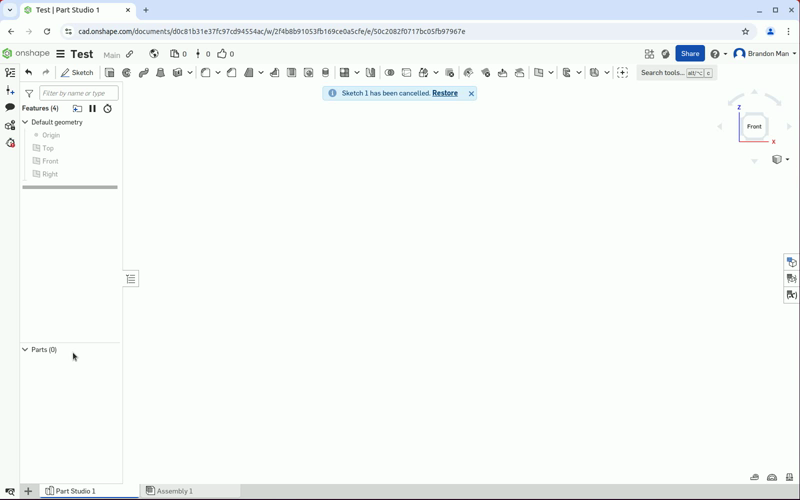
key(shift+s)
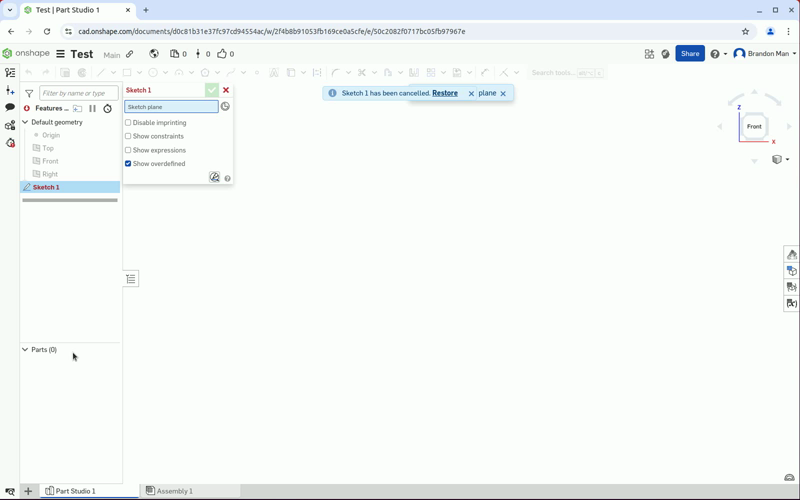
mouse_move(73, 163)
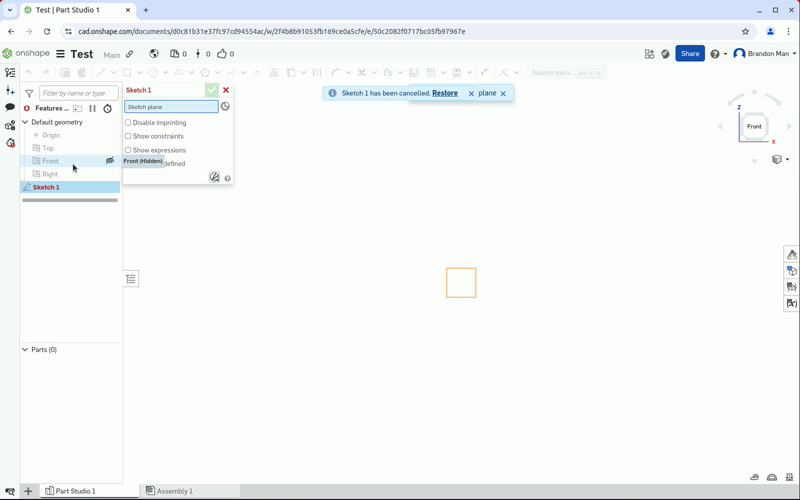
click(73, 163)
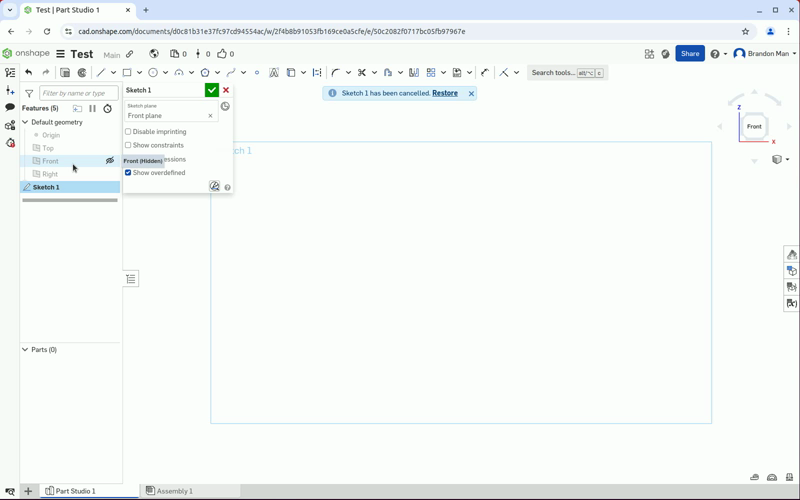
mouse_move(73, 352)
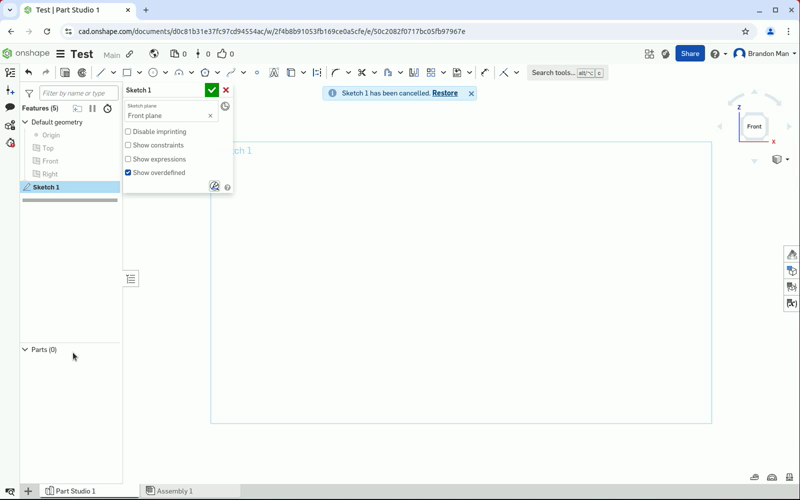
key(y)
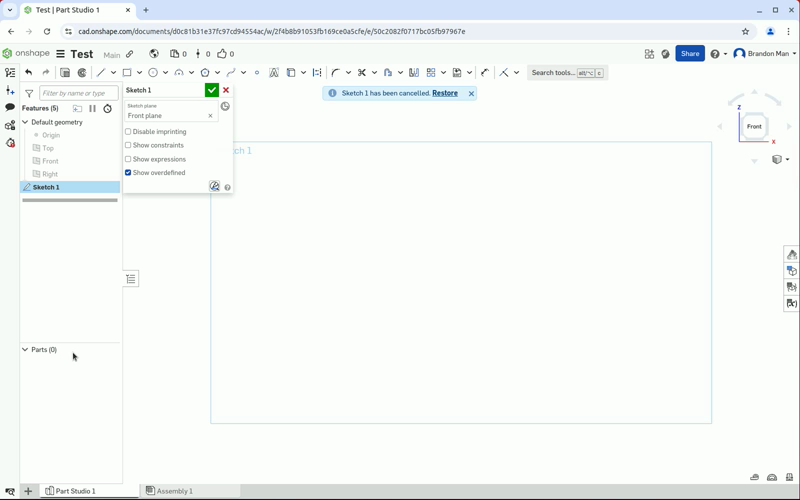
key(l)
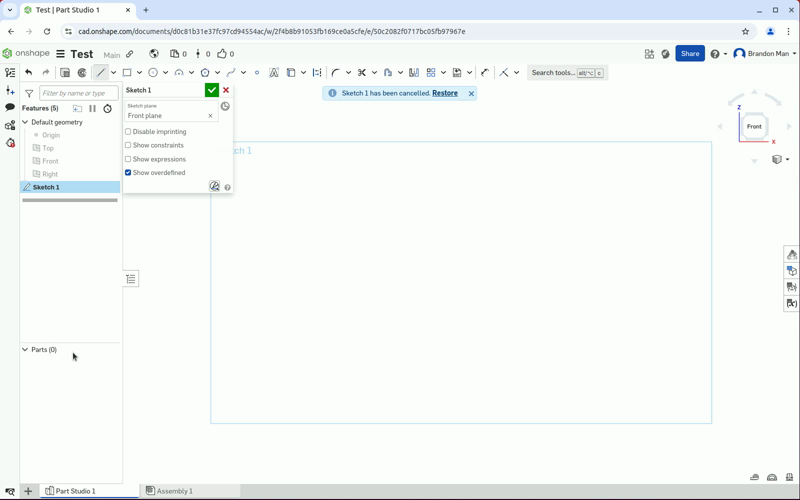
key_down(shift)
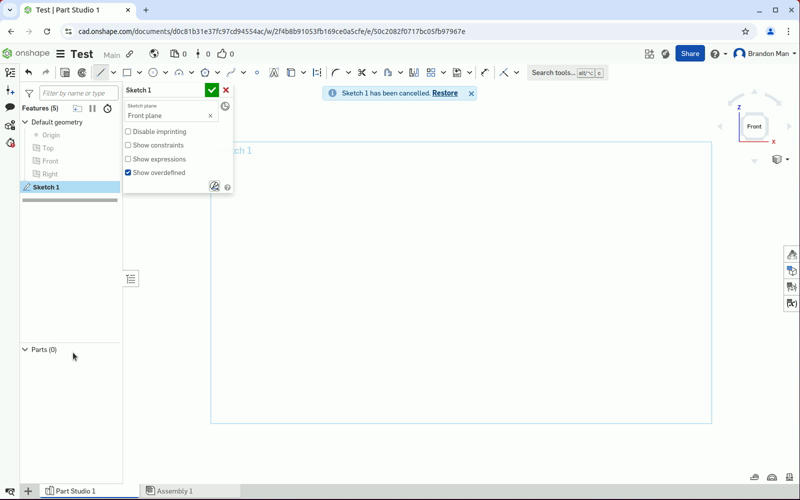
mouse_move(348, 339)
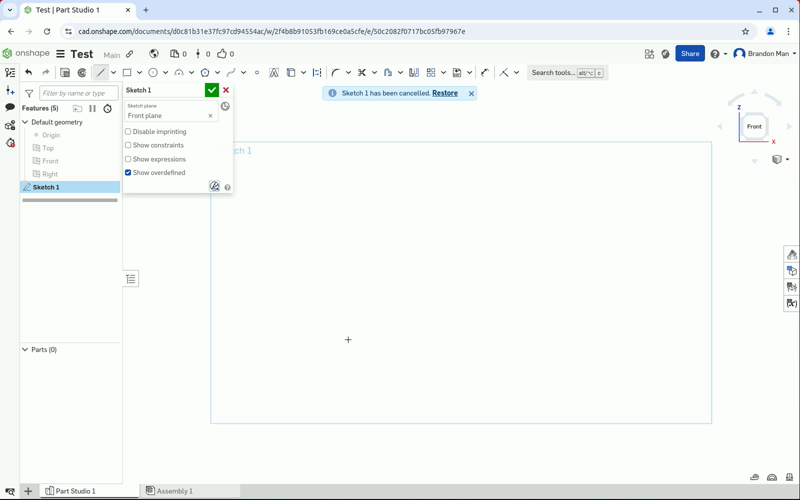
click(348, 339)
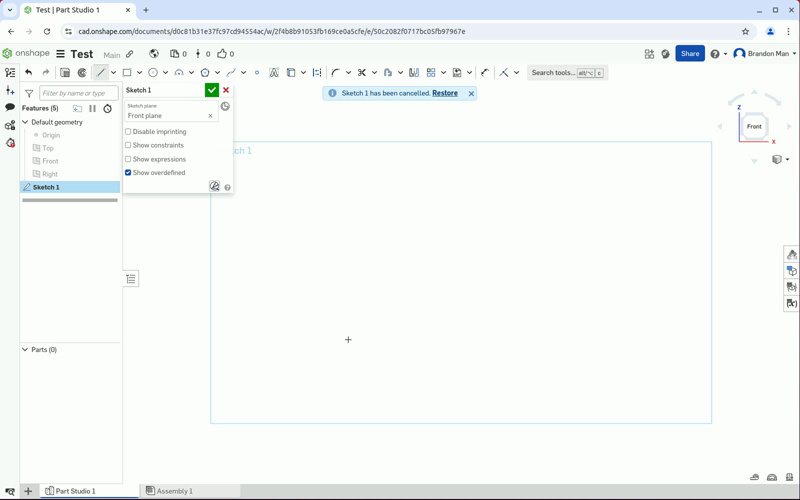
key_up(shift)
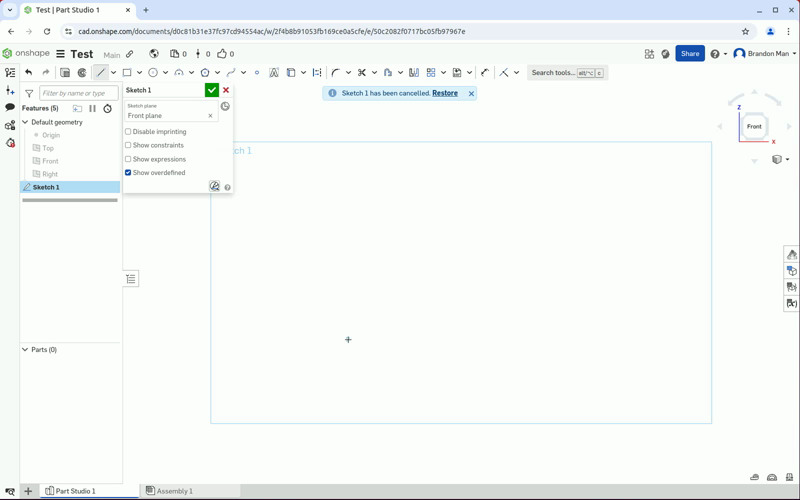
key_down(shift)
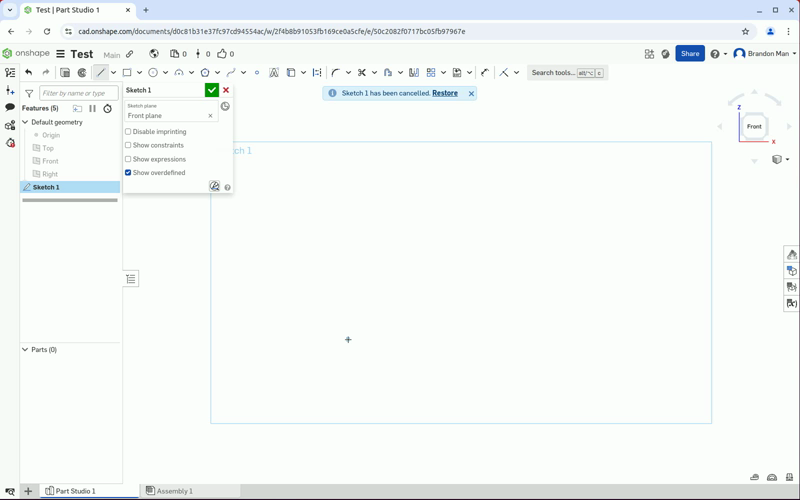
mouse_move(572, 339)
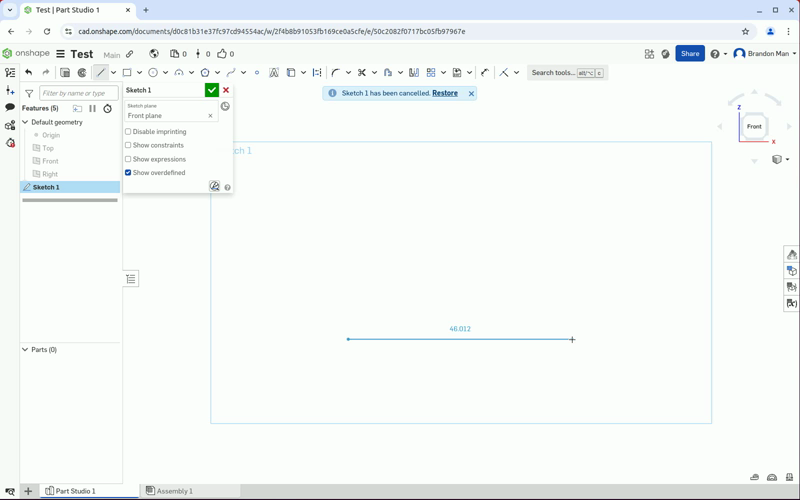
click(572, 339)
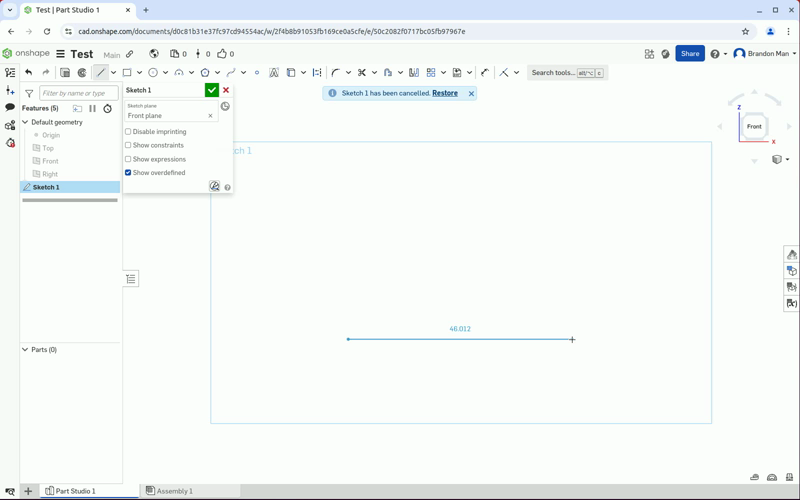
key_up(shift)
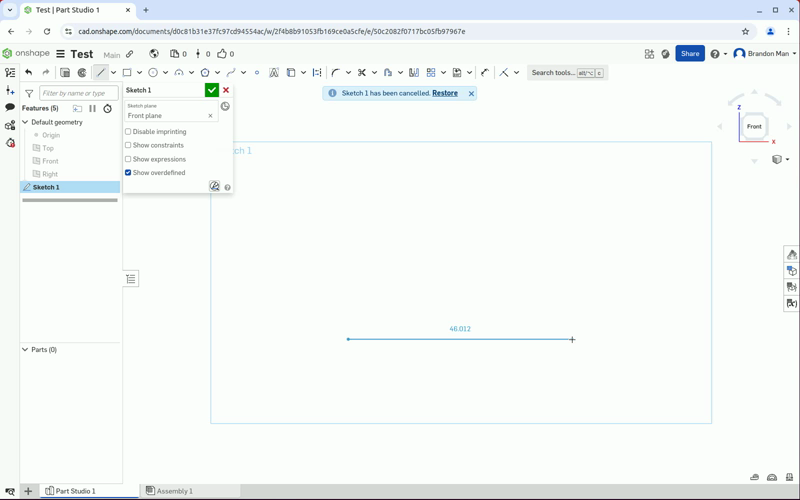
key_down(shift)
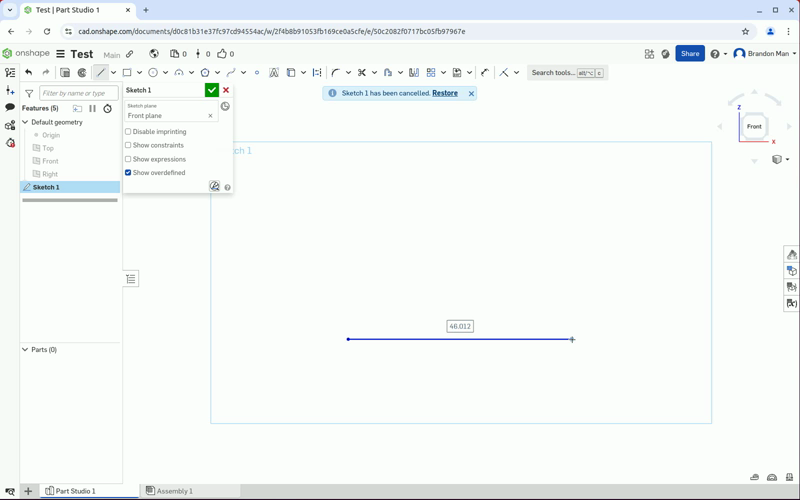
mouse_move(572, 226)
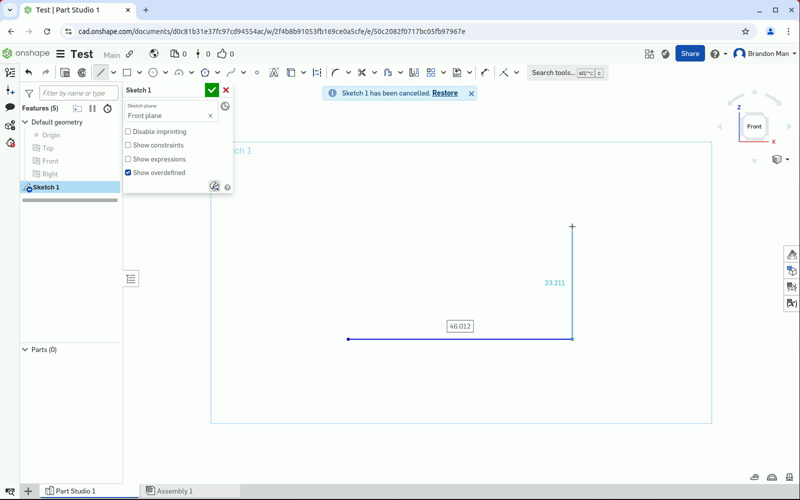
click(572, 226)
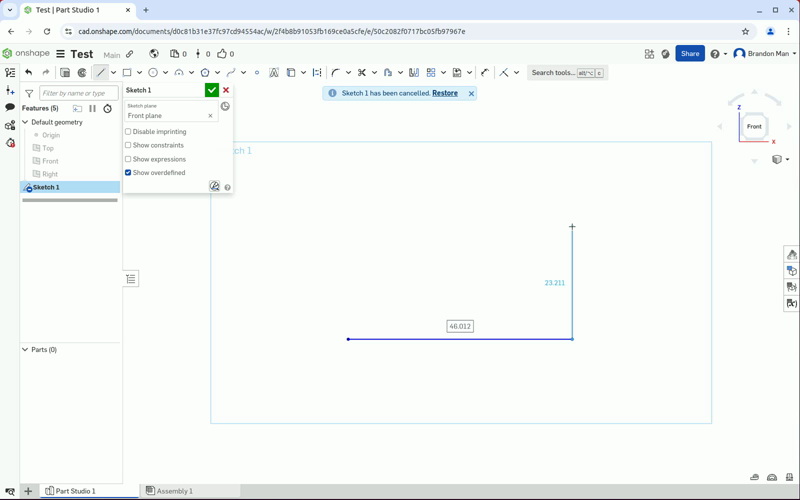
key_up(shift)
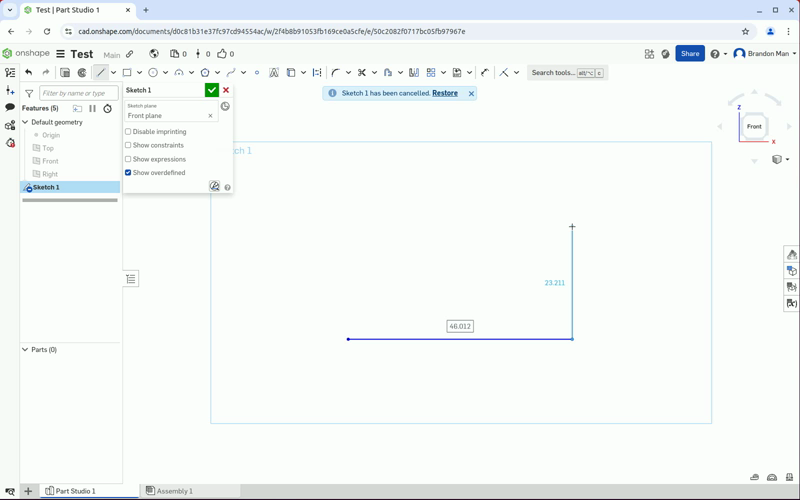
key_down(shift)
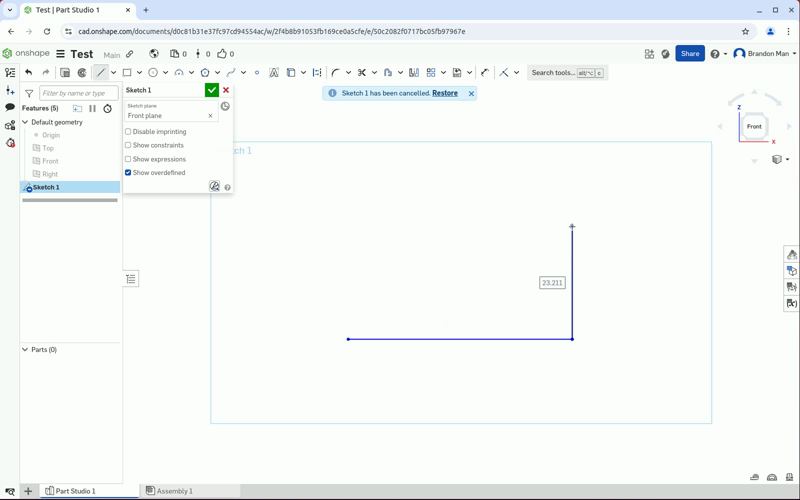
mouse_move(348, 226)
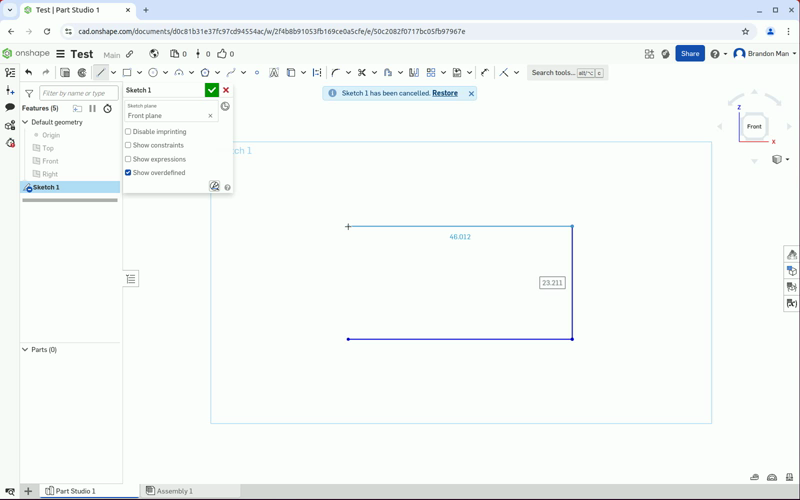
click(348, 226)
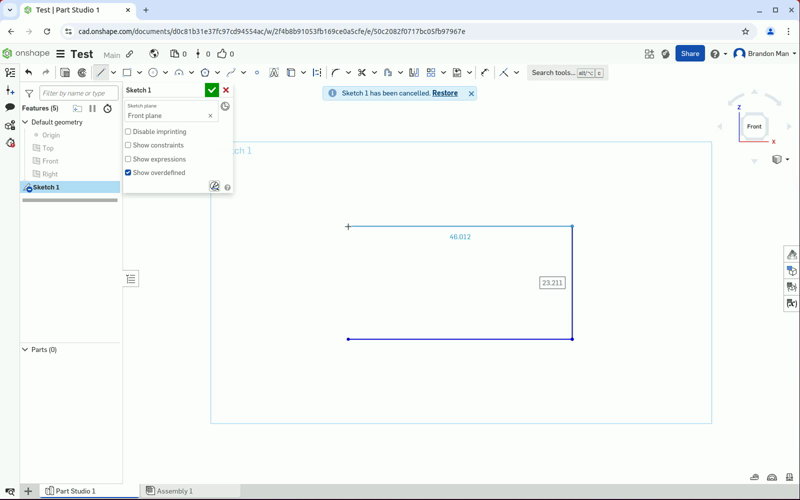
key_up(shift)
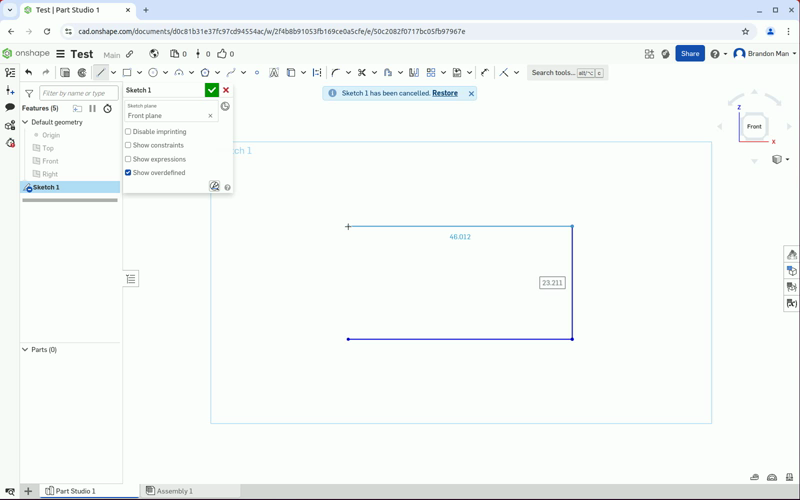
key_down(shift)
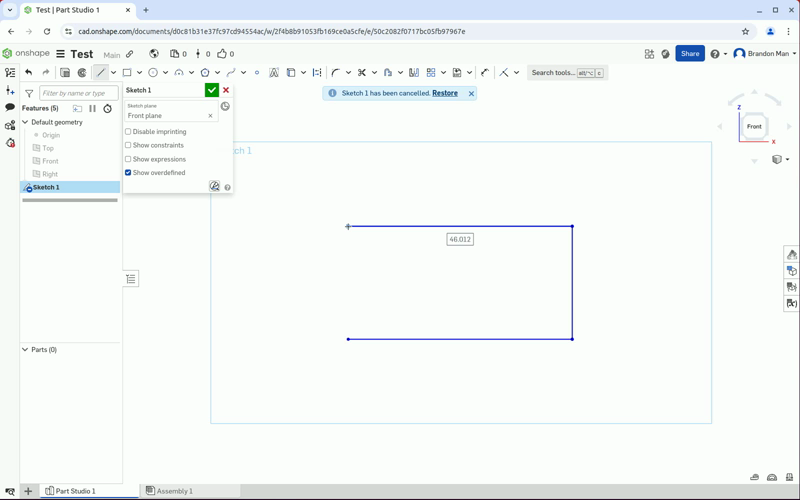
mouse_move(348, 339)
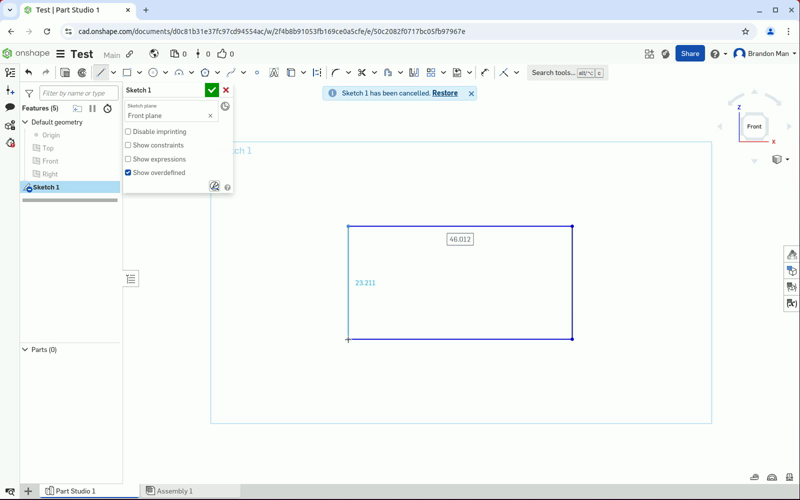
key_up(shift)
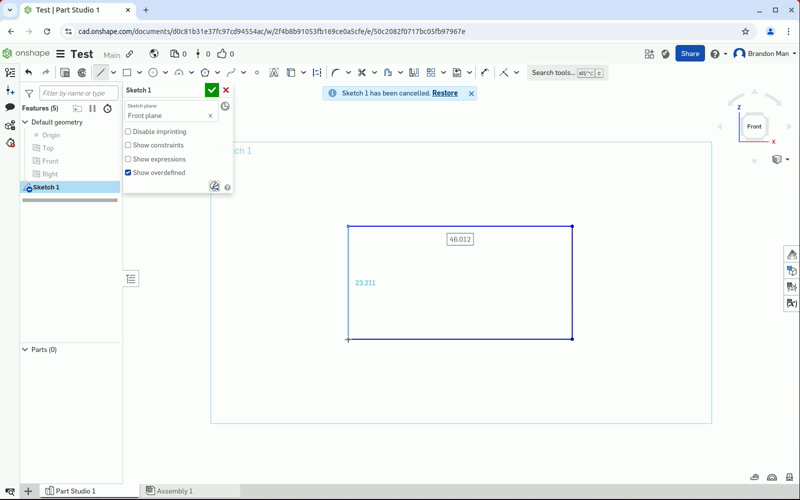
click(348, 339)
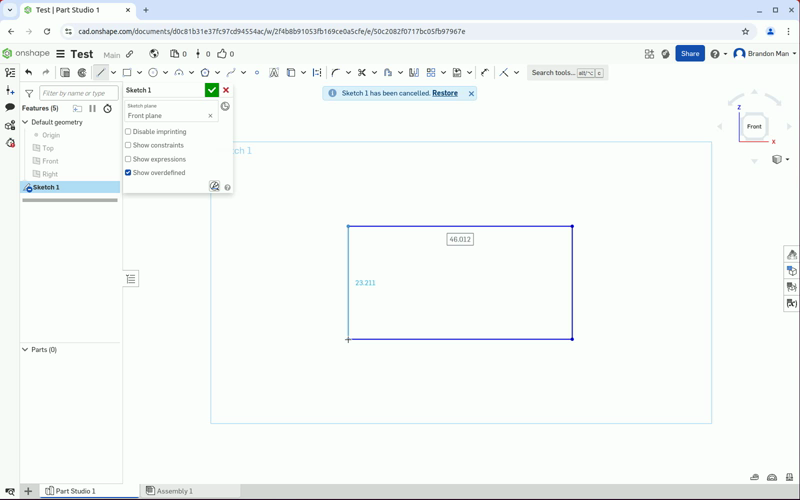
key(esc)
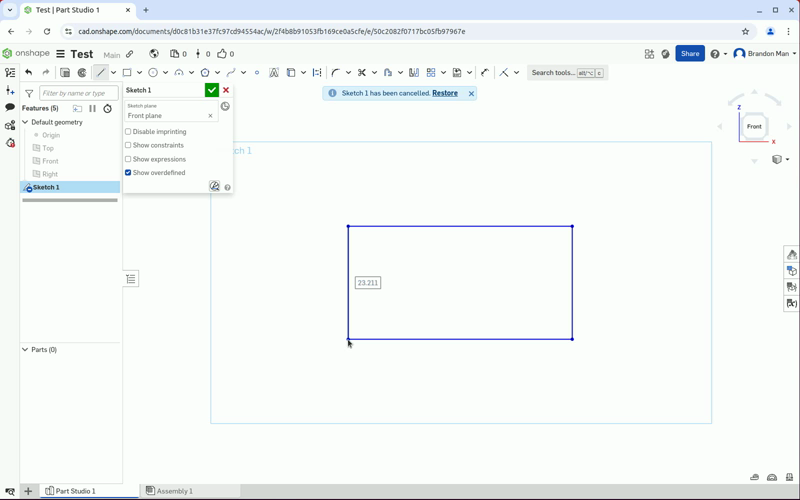
mouse_move(452, 286)
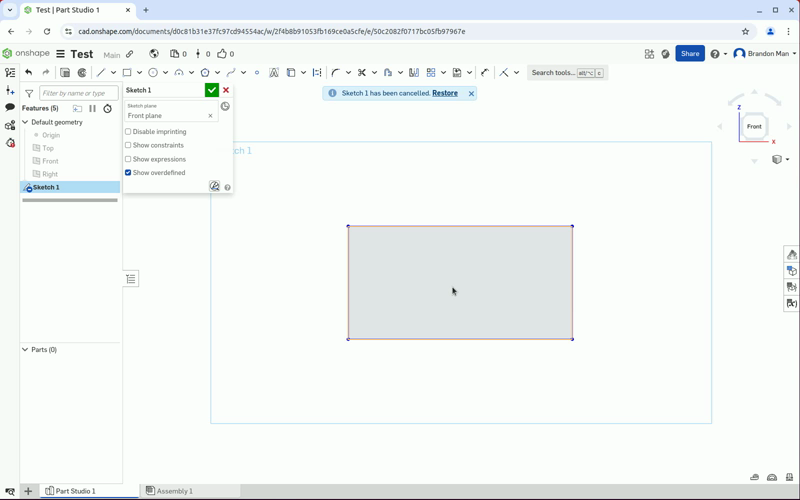
click(452, 286)
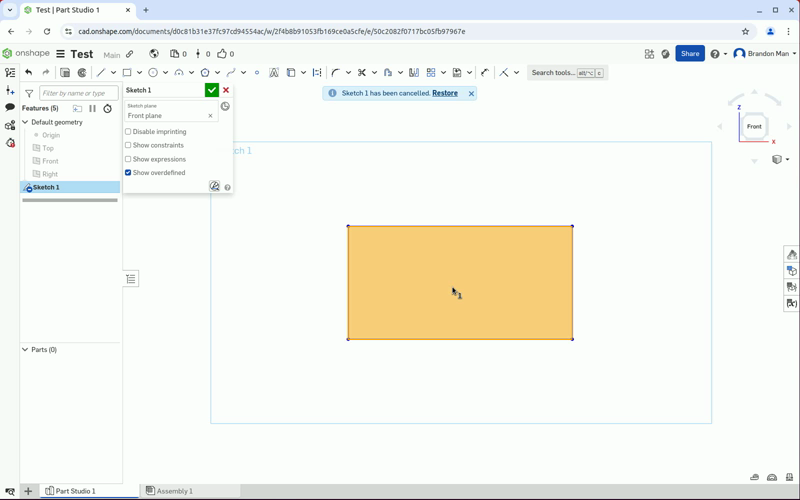
mouse_move(73, 352)
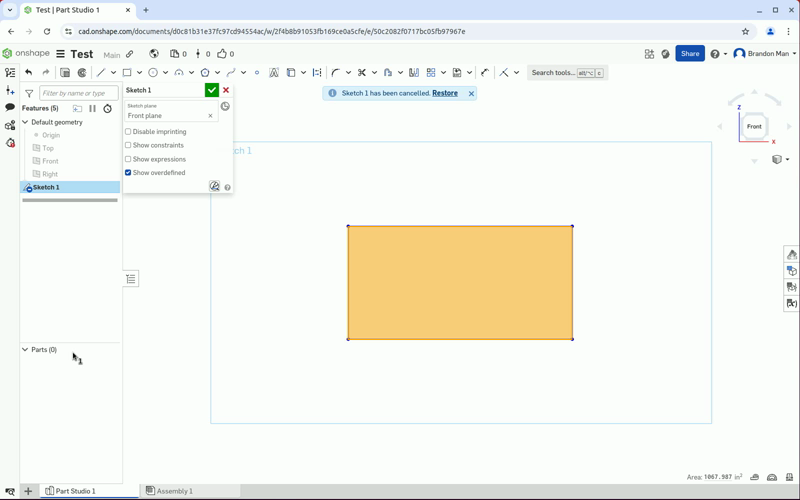
key(shift+y)
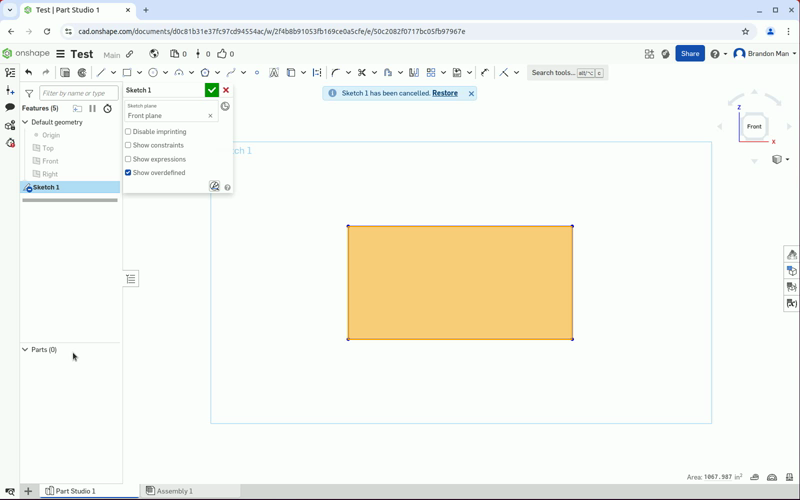
key(shift+e)
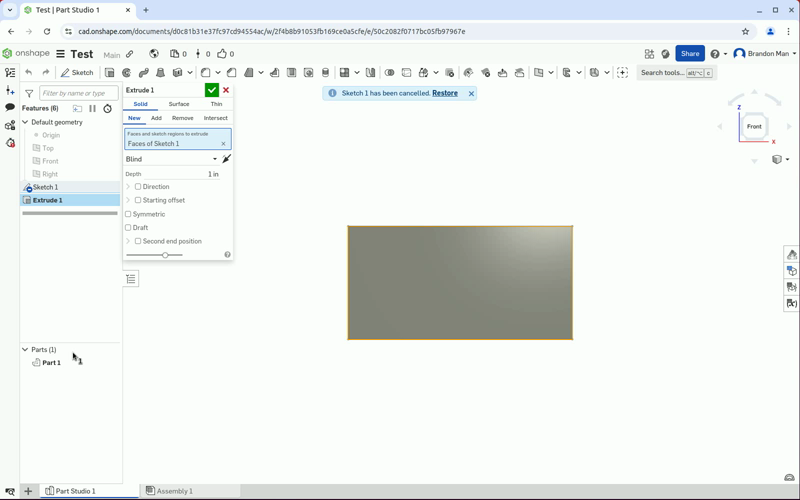
mouse_move(143, 106)
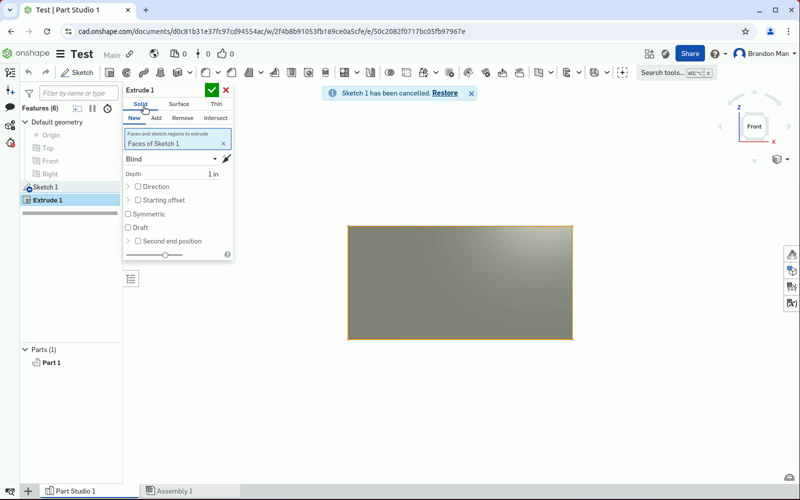
click(143, 106)
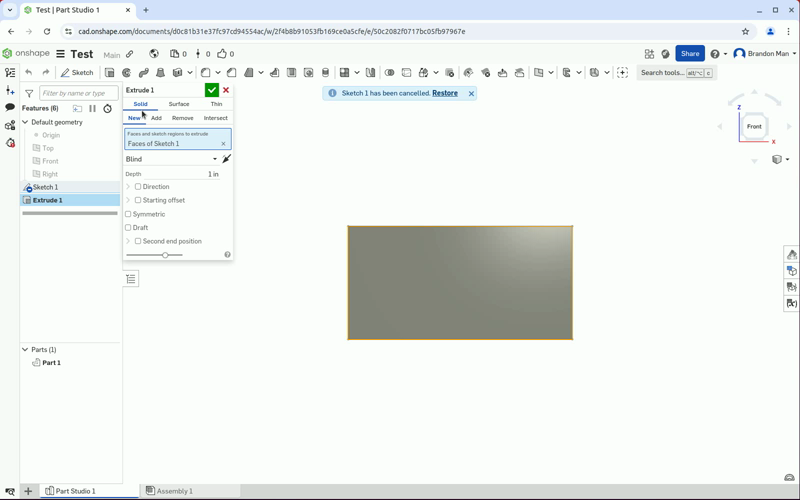
mouse_move(137, 120)
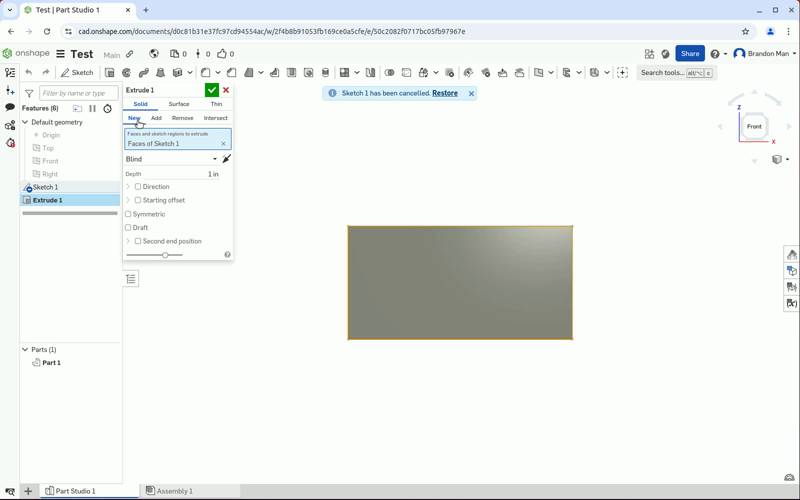
click(137, 120)
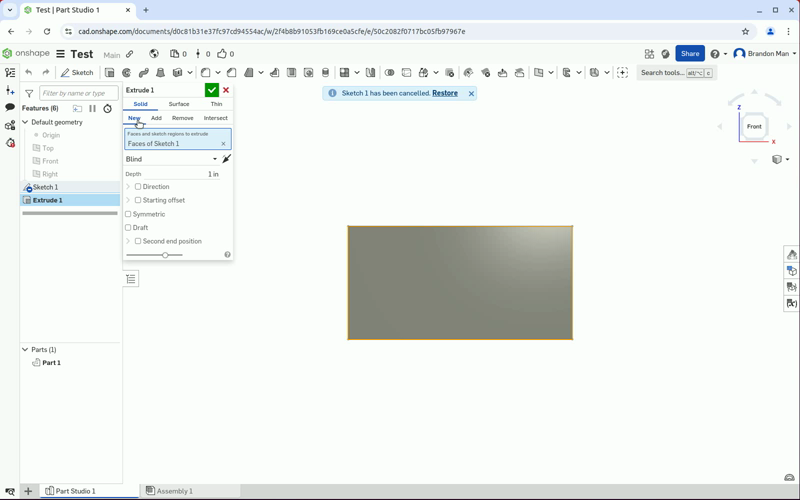
key(tab, 4)
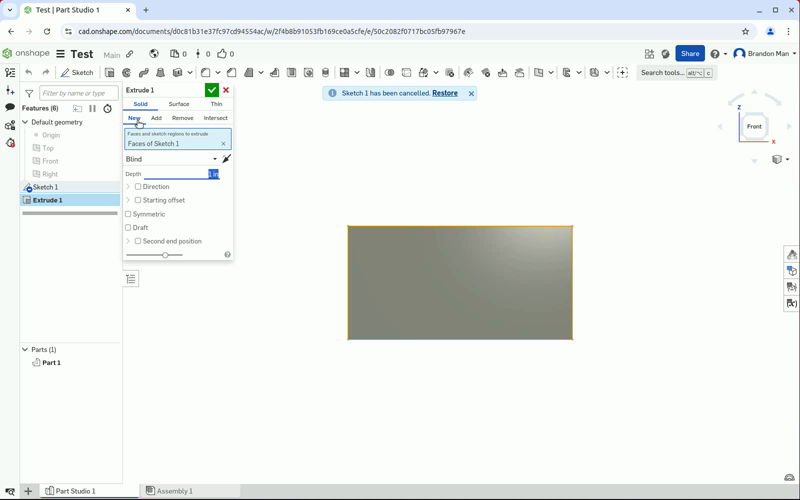
text(11.554)
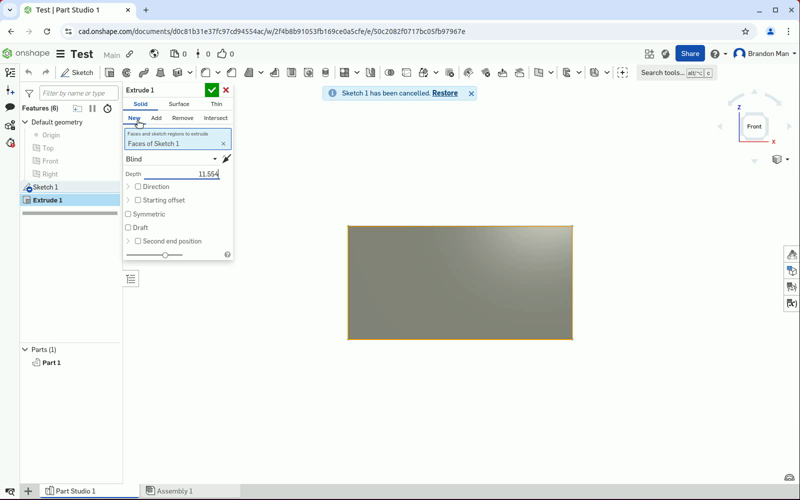
key(enter)
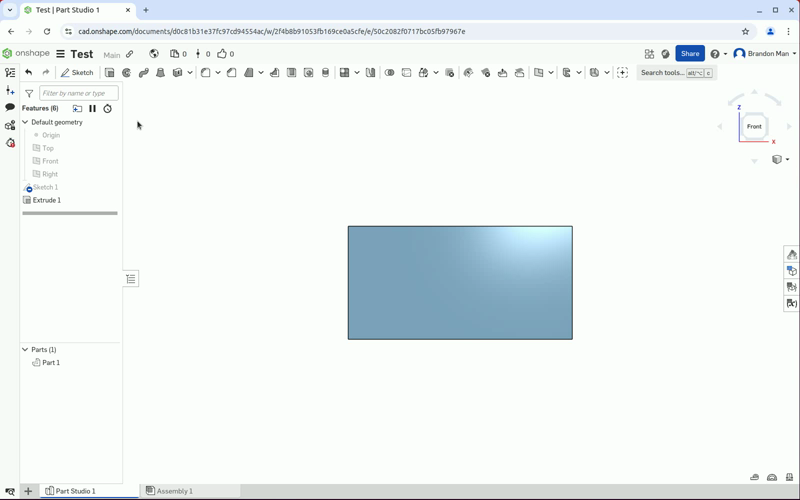
key(shift+h)
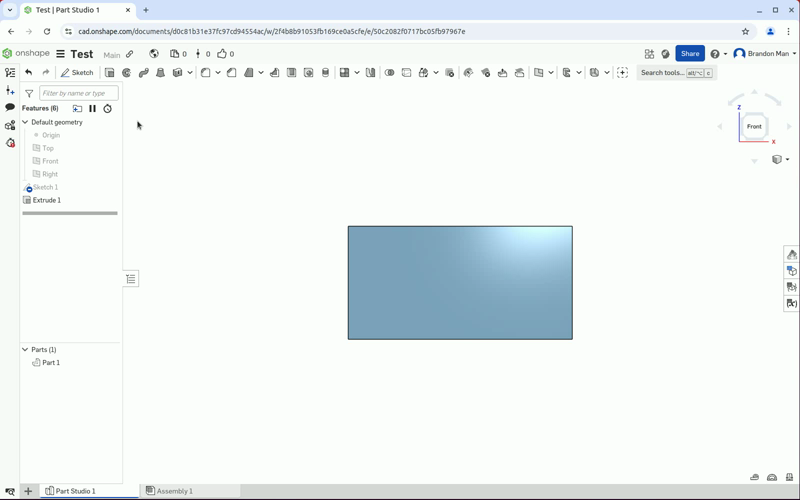
key(shift+h)
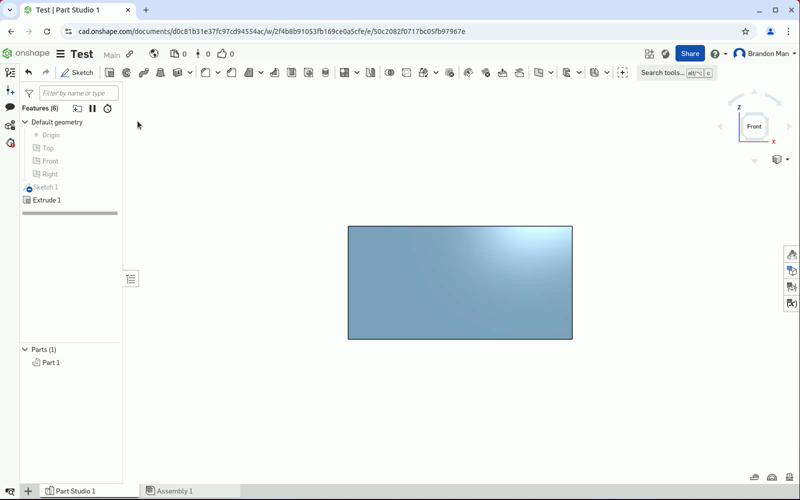
mouse_move(73, 189)
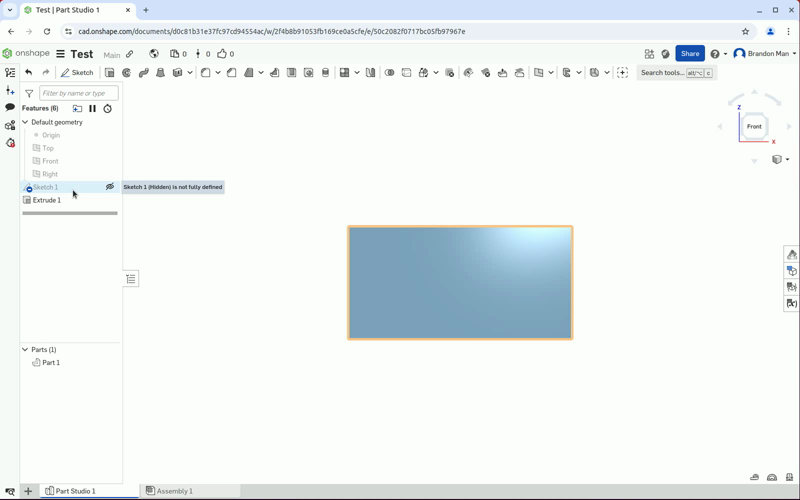
click(73, 189)
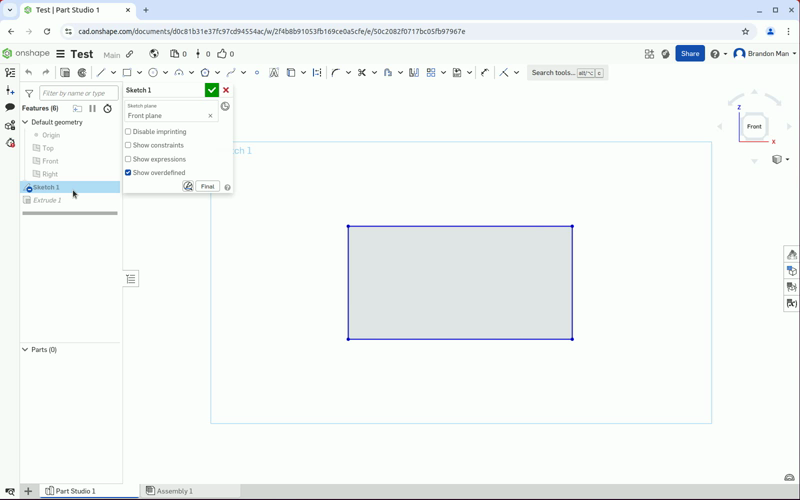
mouse_move(229, 92)
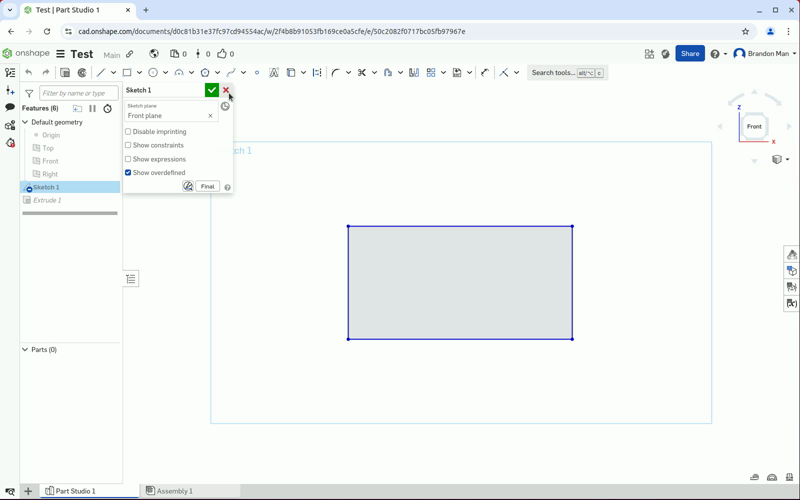
click(229, 92)
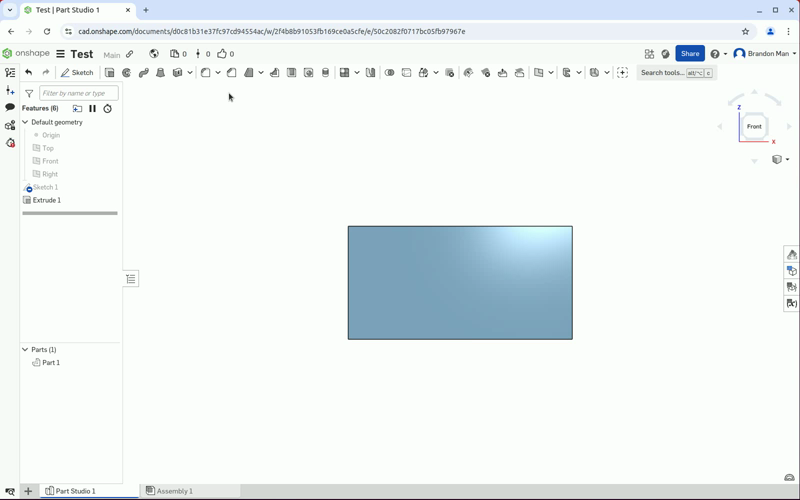
mouse_move(541, 75)
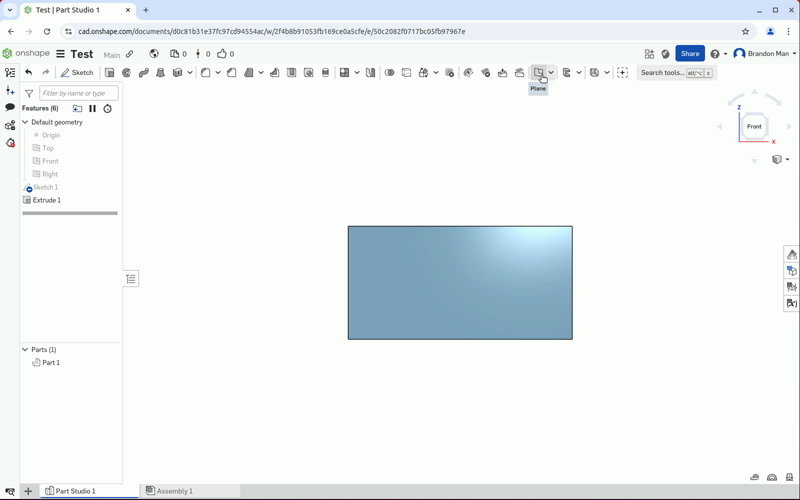
click(541, 75)
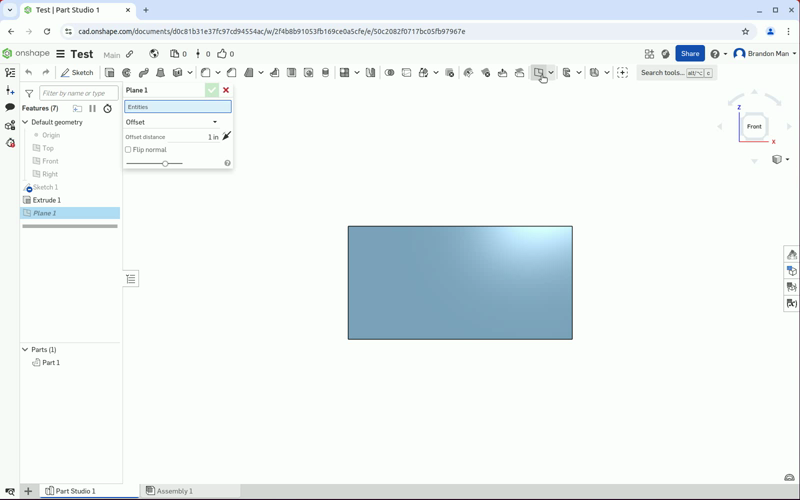
mouse_move(73, 163)
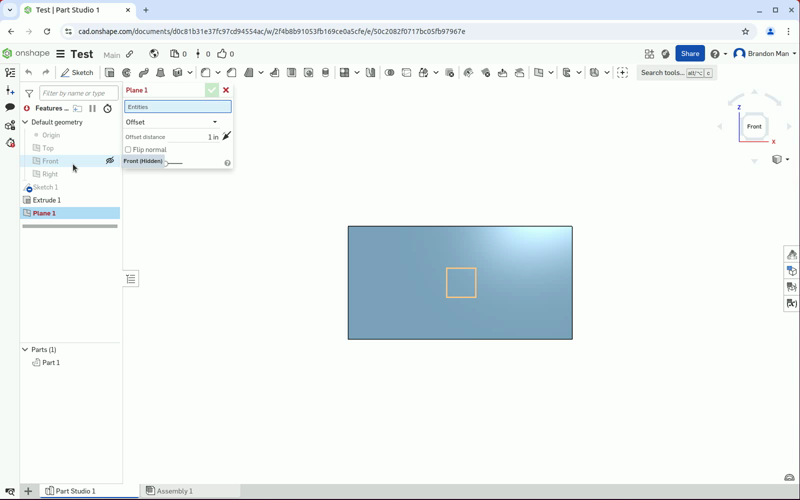
click(73, 163)
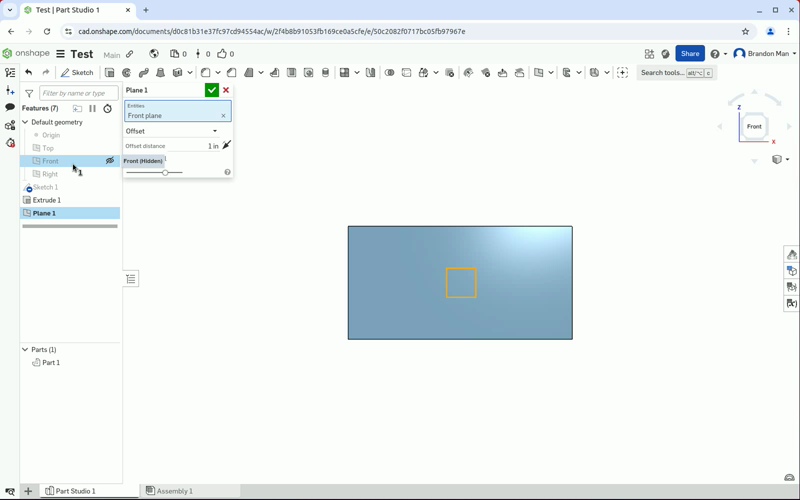
key(tab, 2)
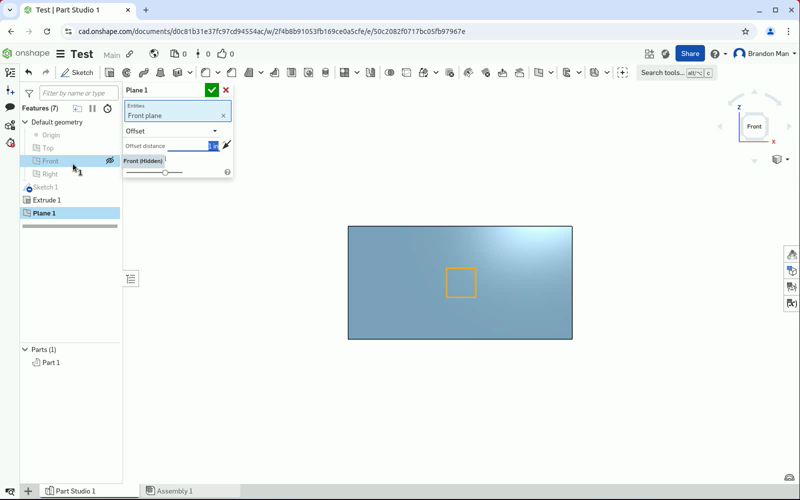
text(11.554)
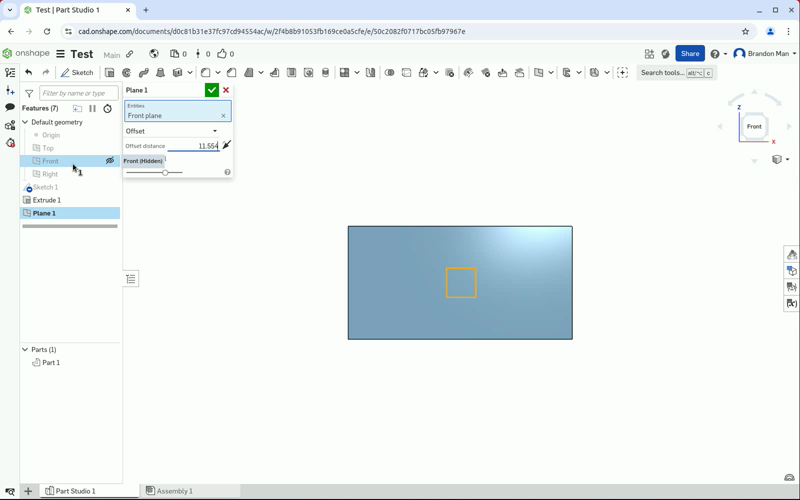
key(enter, 2)
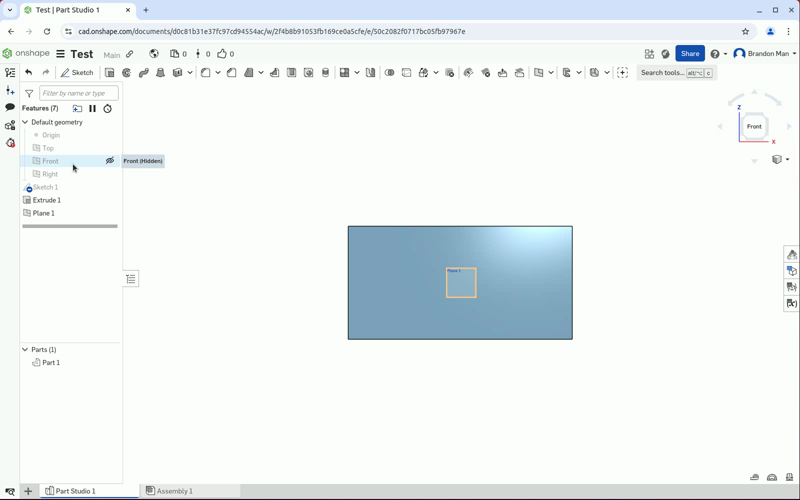
key(shift+s)
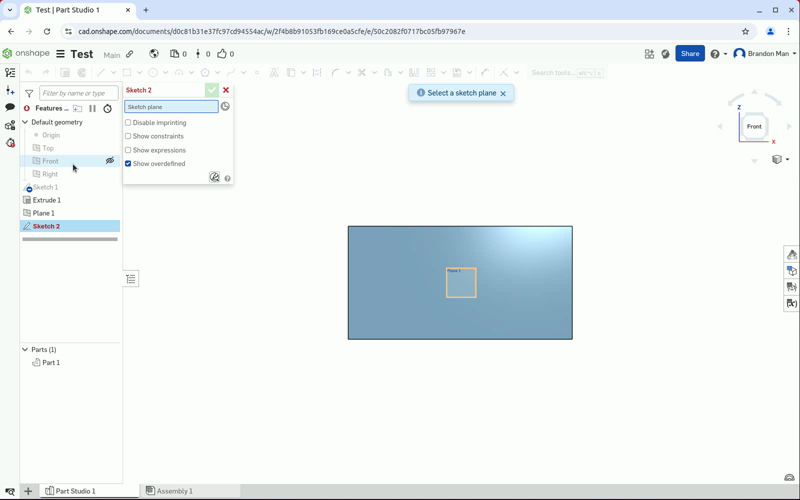
mouse_move(73, 215)
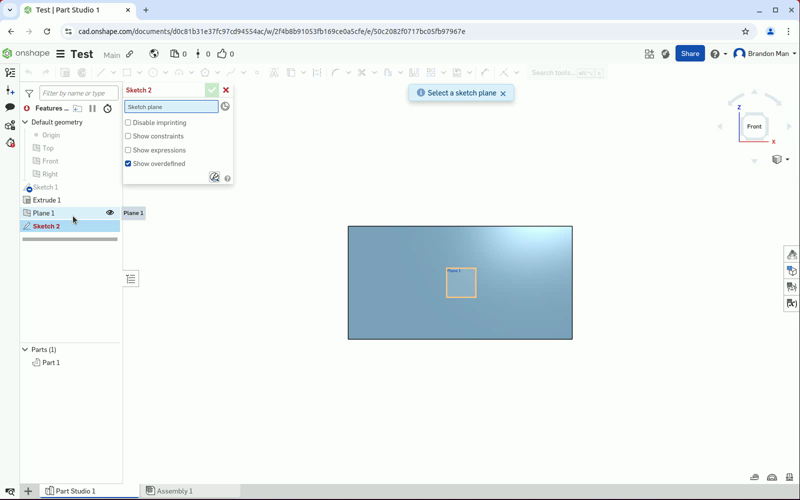
click(73, 215)
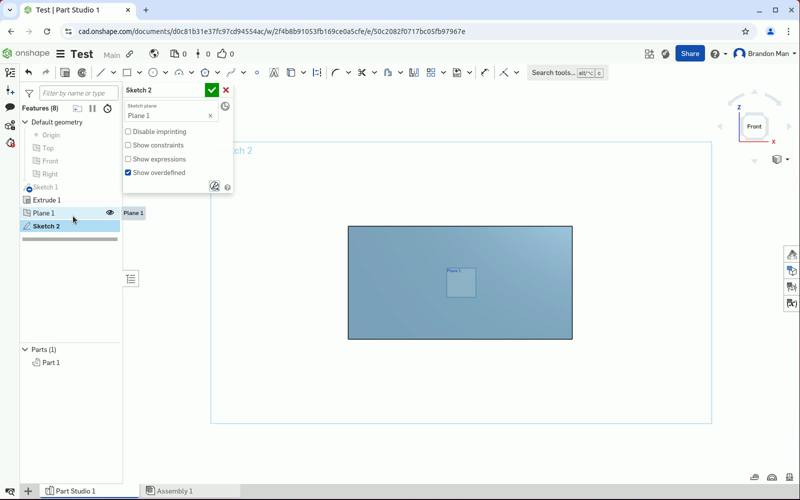
mouse_move(73, 352)
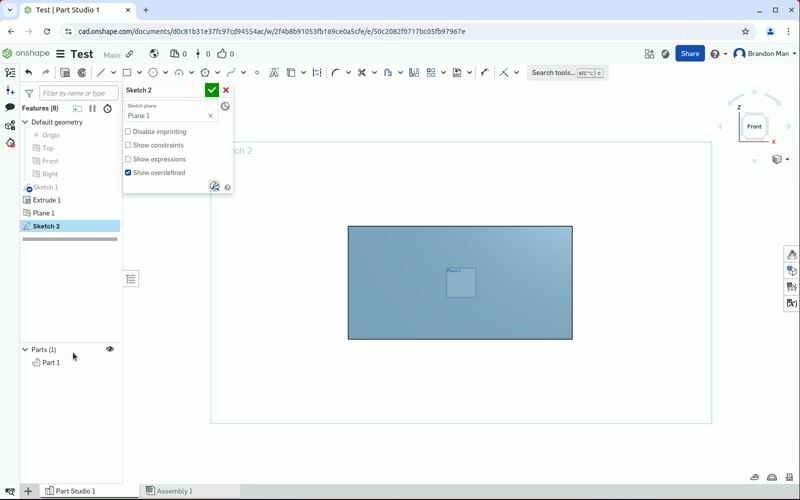
key(y)
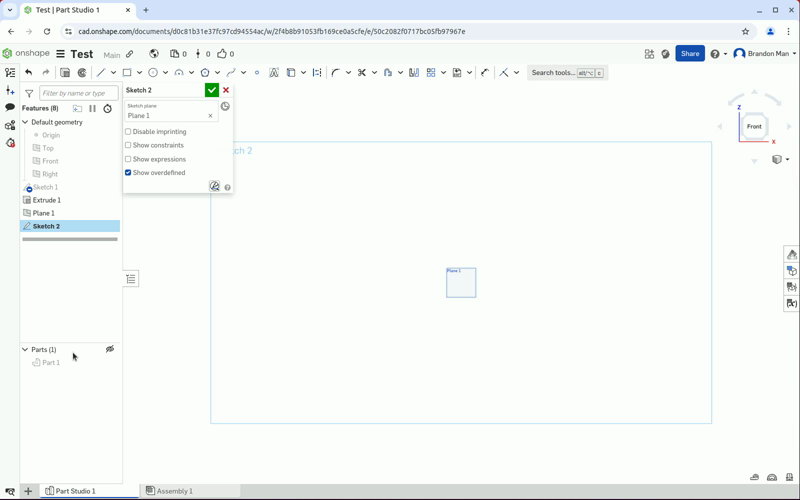
key(l)
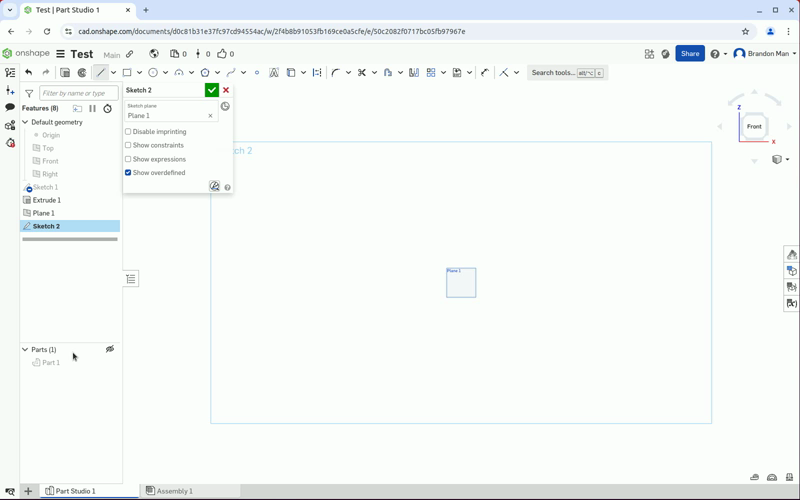
key_down(shift)
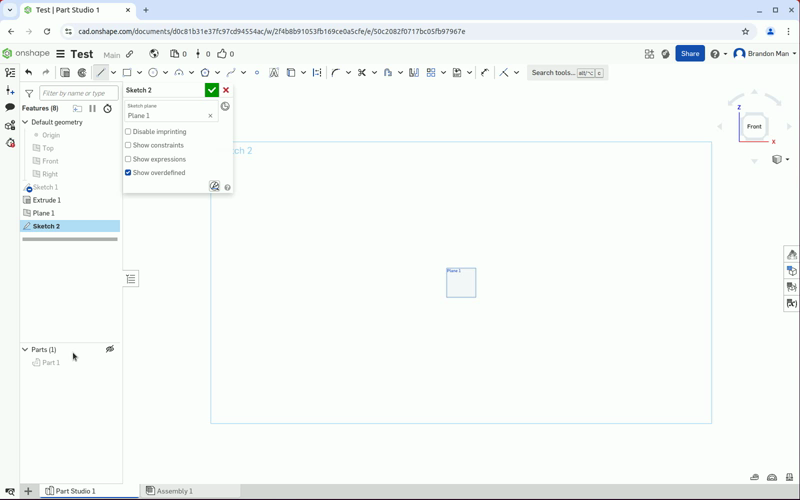
mouse_move(404, 254)
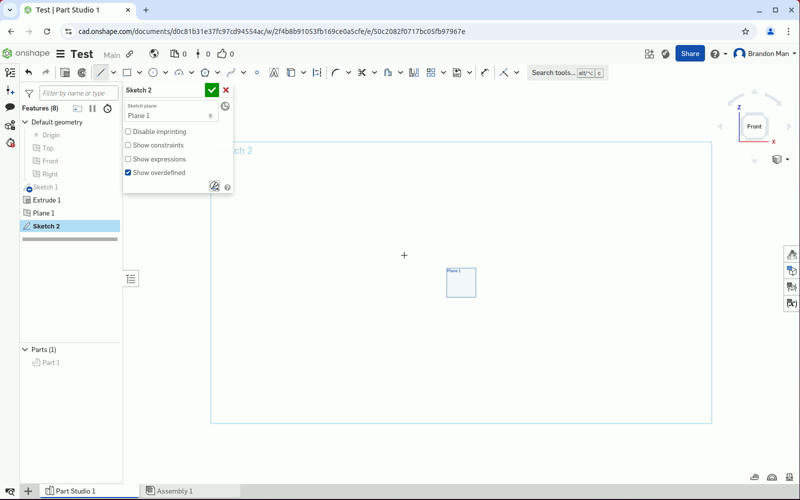
click(404, 254)
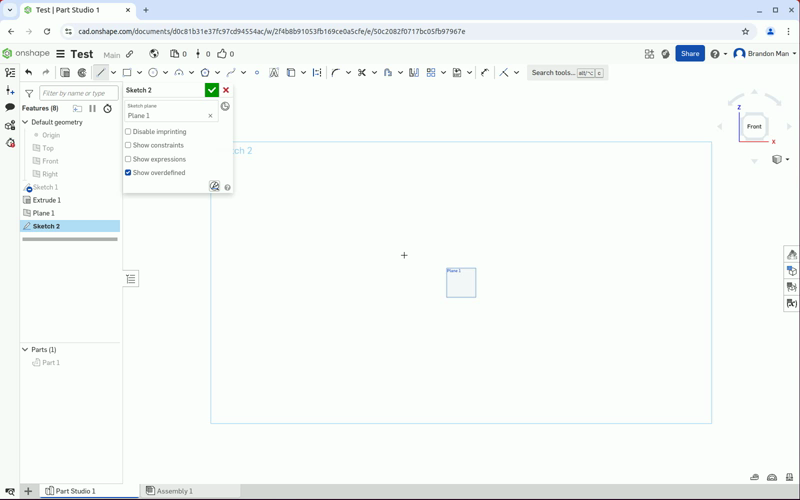
key_up(shift)
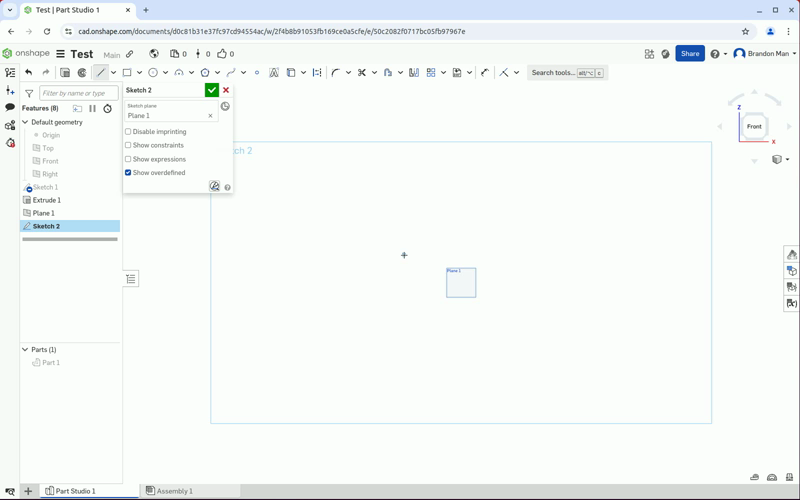
key_down(shift)
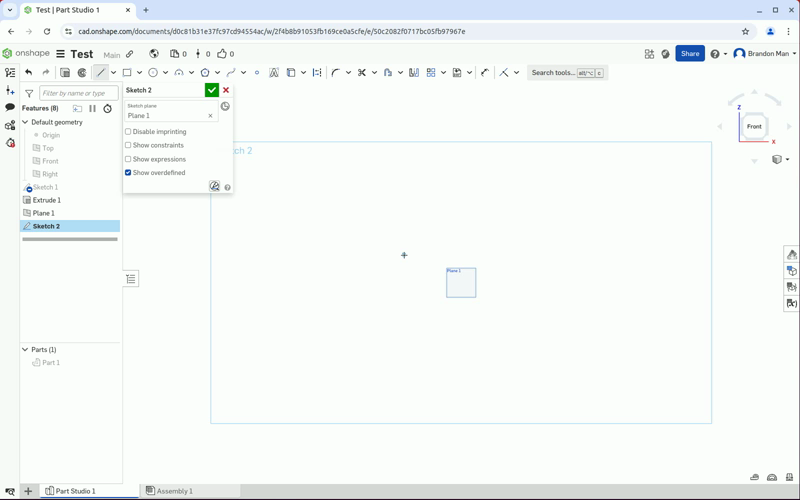
mouse_move(516, 254)
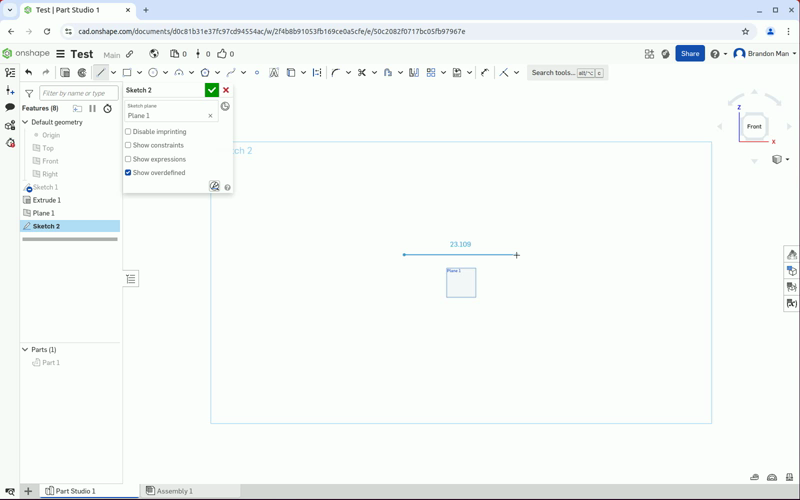
click(516, 254)
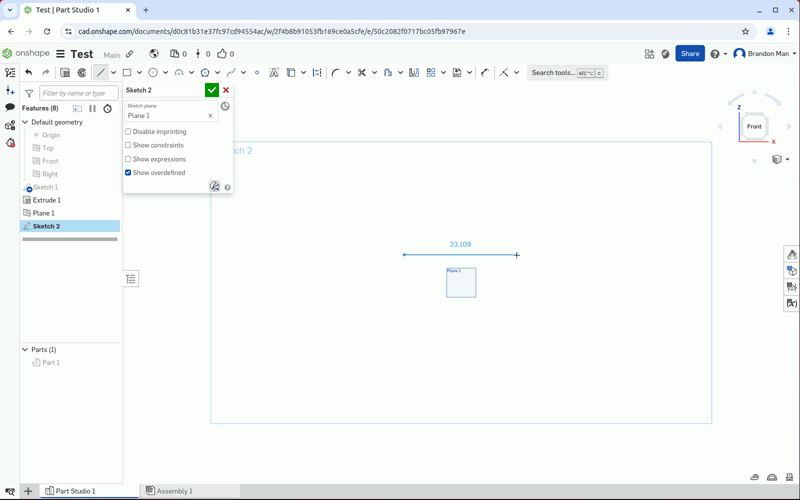
key_up(shift)
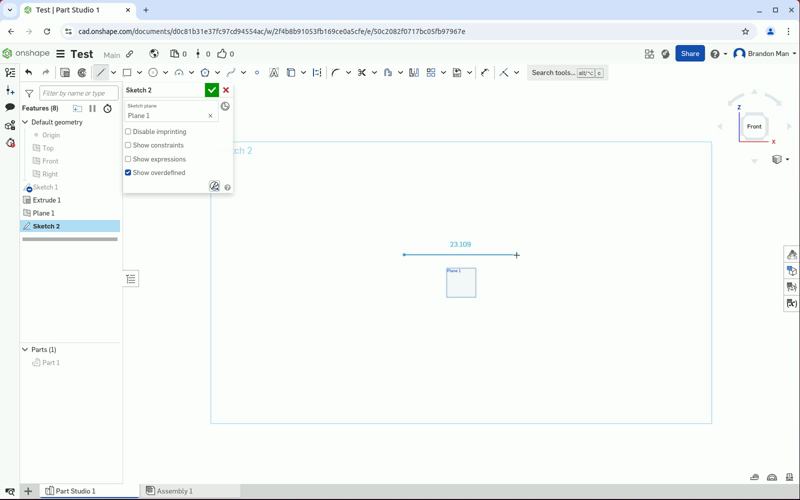
key_down(shift)
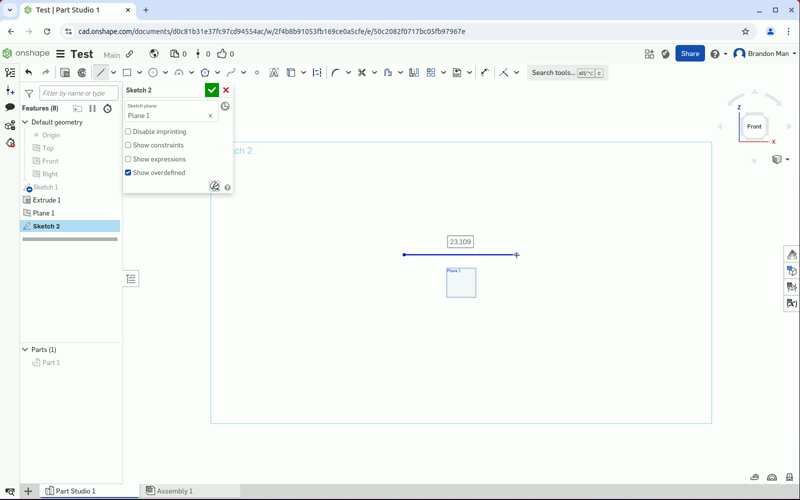
mouse_move(546, 254)
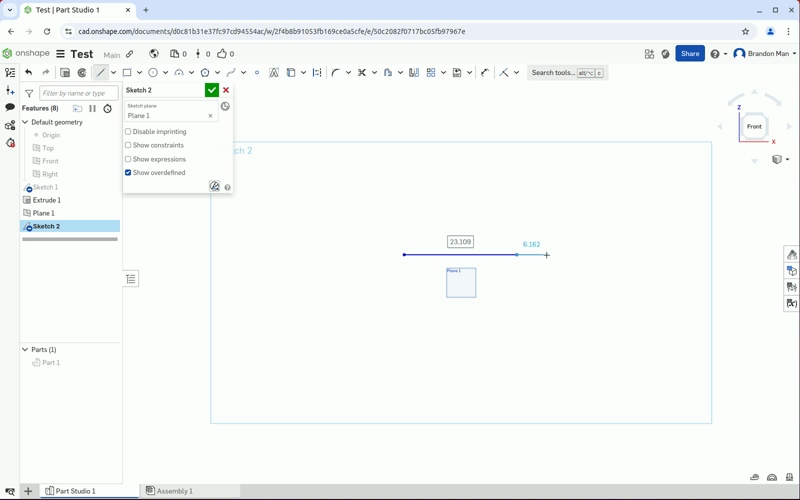
mouse_move(516, 226)
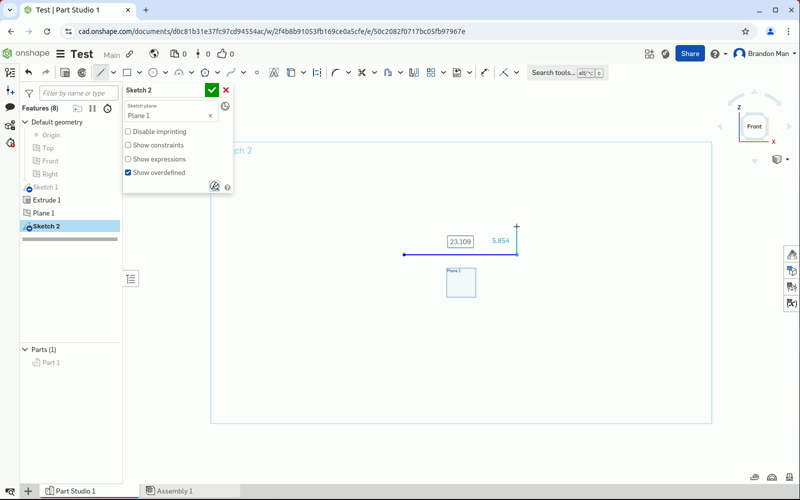
click(516, 226)
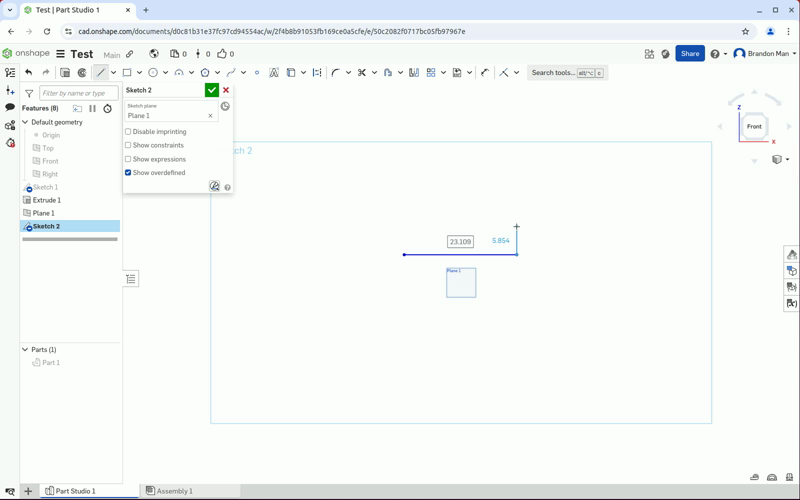
key_up(shift)
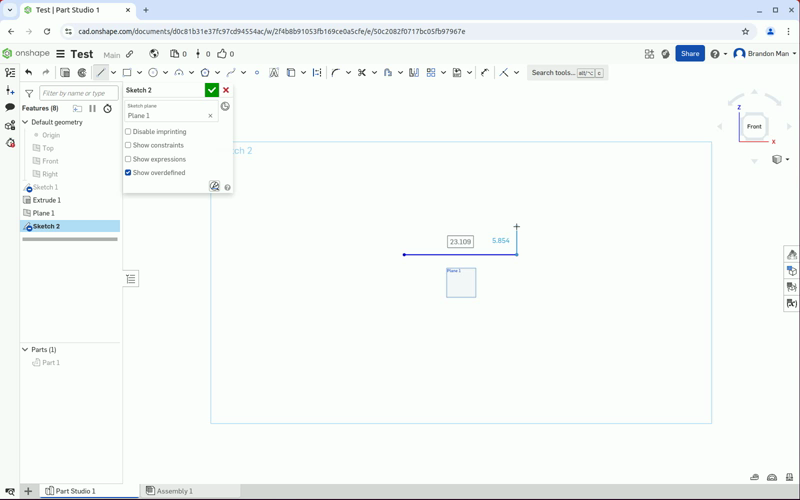
key_down(shift)
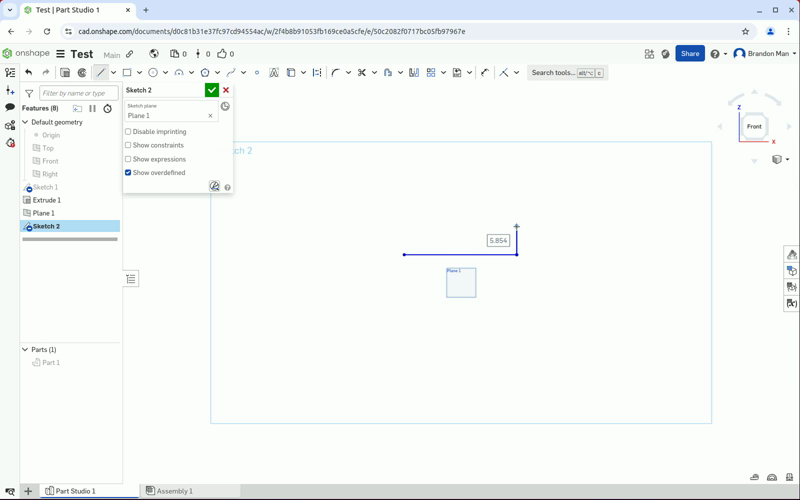
mouse_move(404, 226)
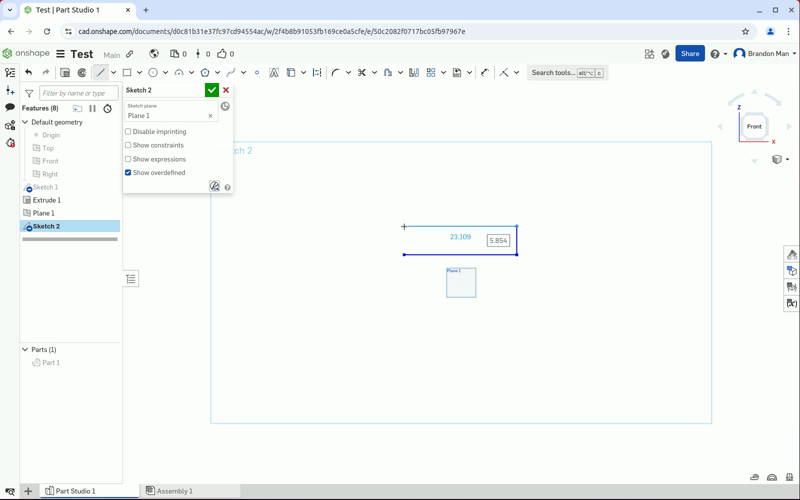
click(404, 226)
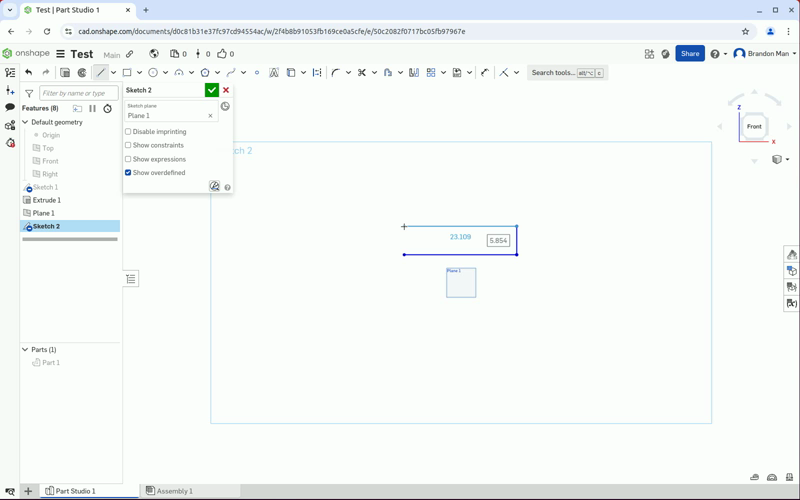
key_up(shift)
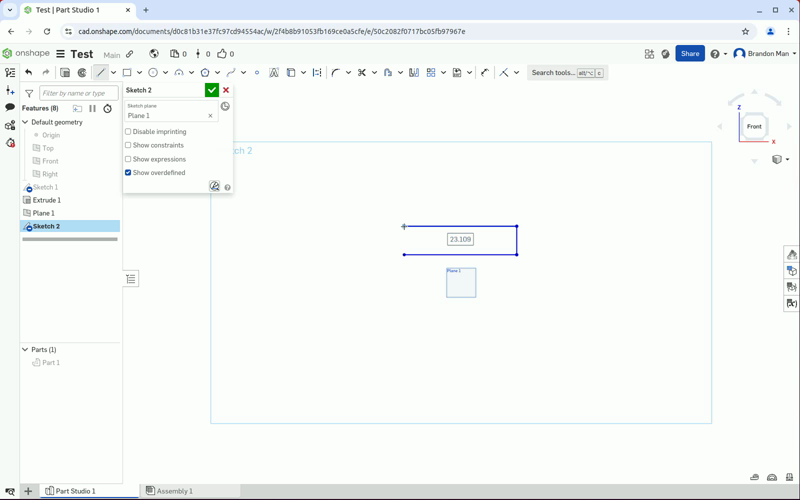
mouse_move(434, 226)
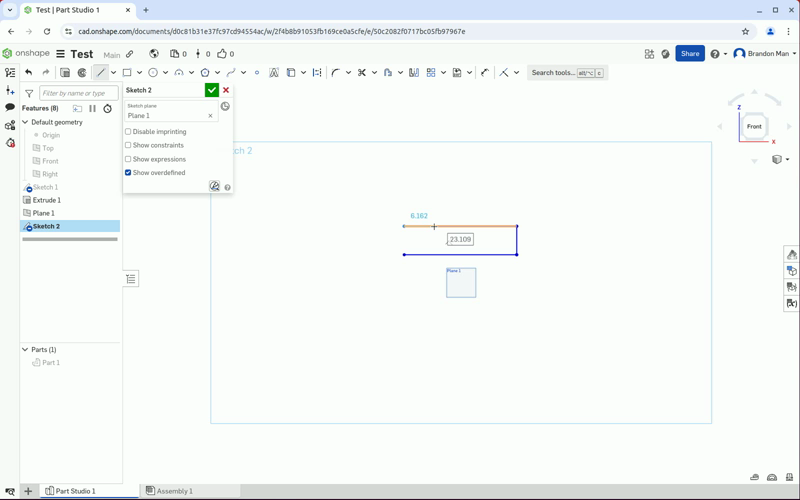
key_down(shift)
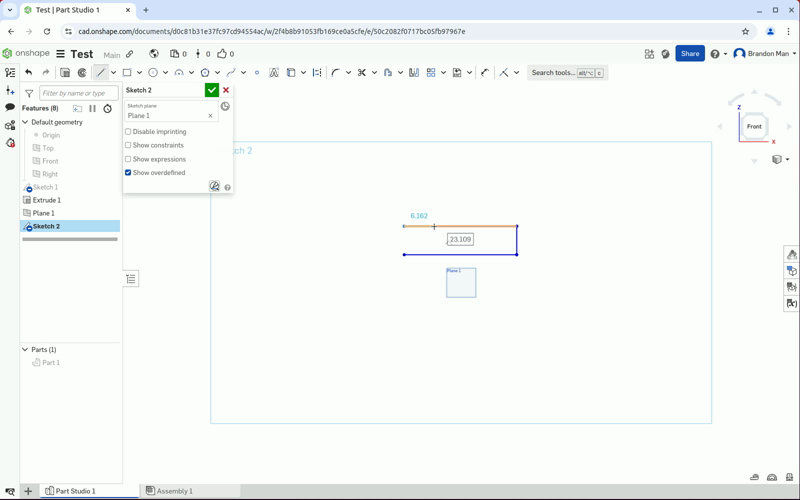
mouse_move(404, 254)
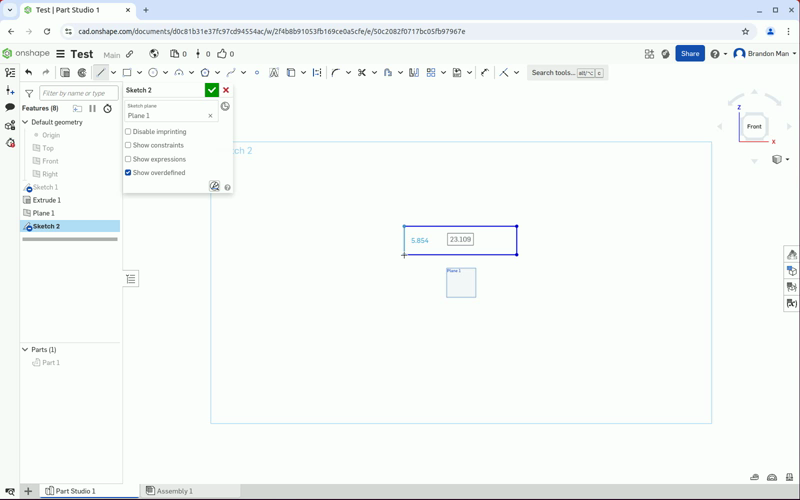
key_up(shift)
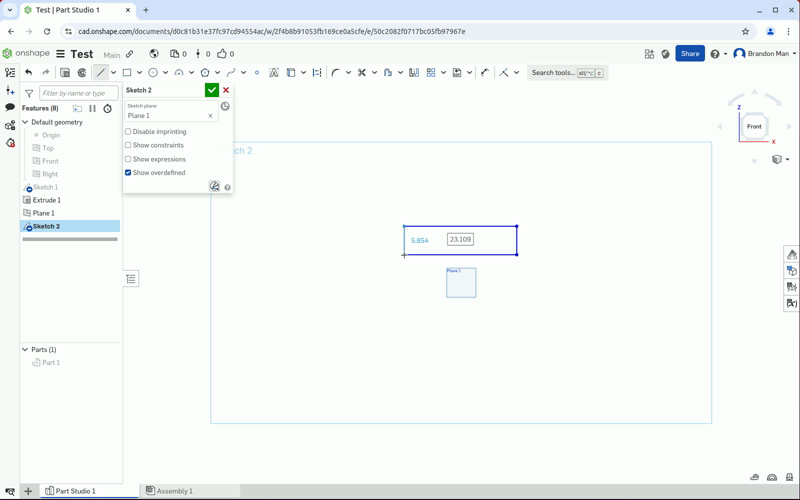
click(404, 254)
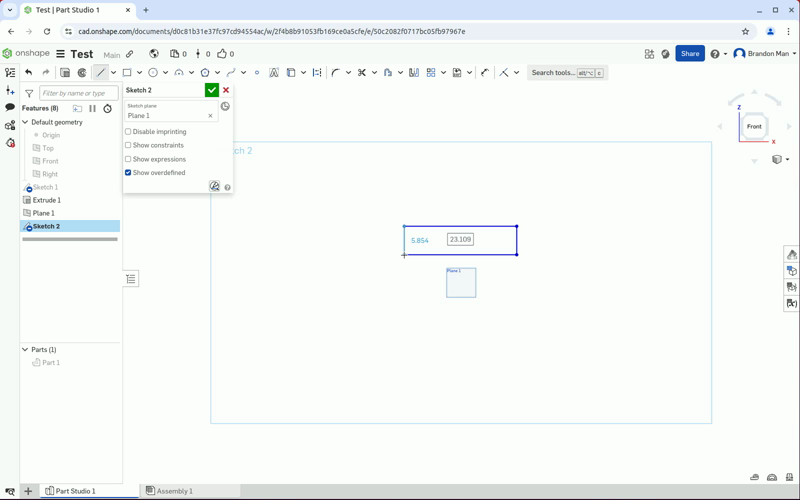
key(esc)
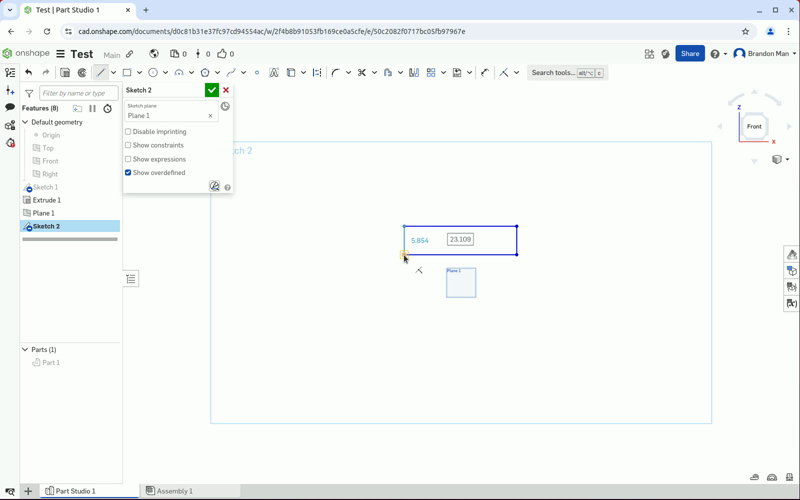
mouse_move(461, 228)
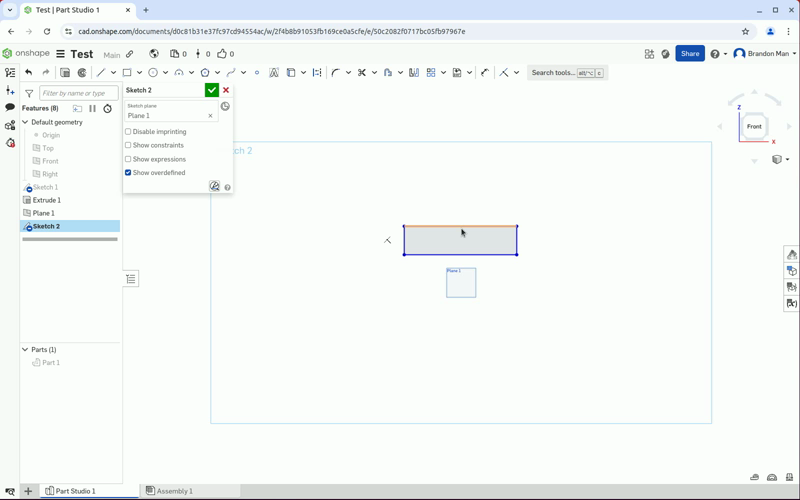
click(461, 228)
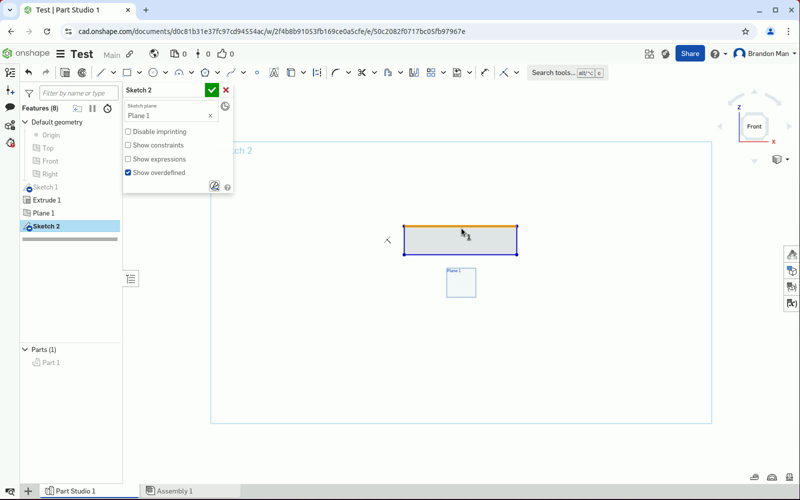
mouse_move(73, 352)
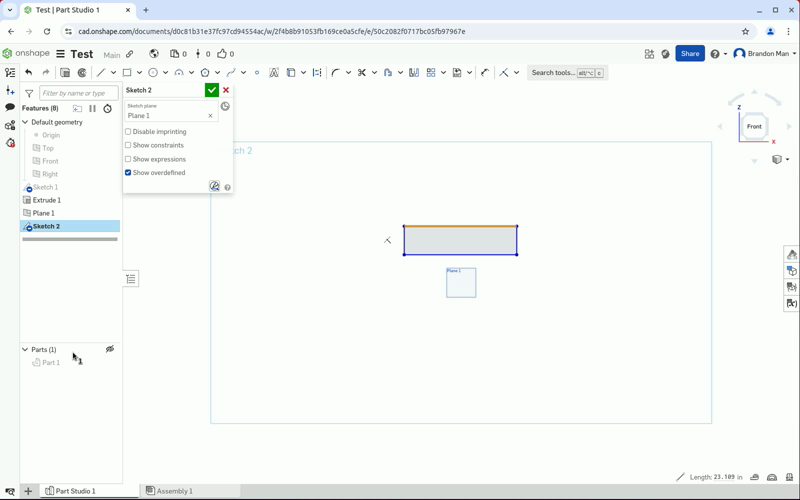
key(shift+y)
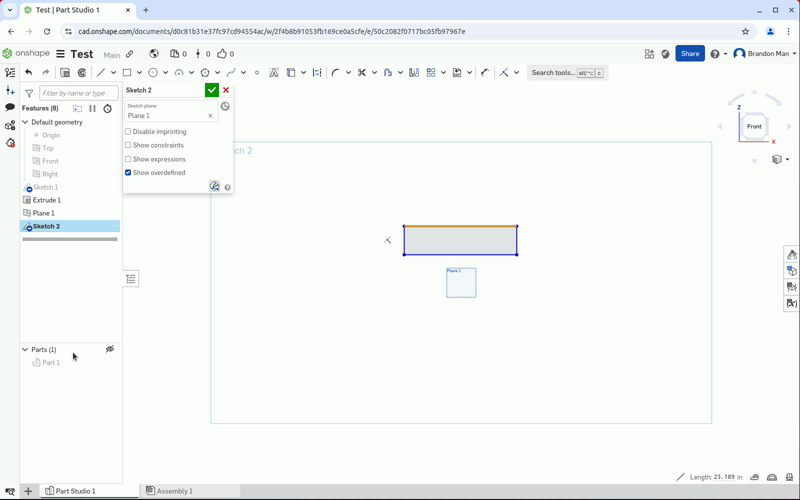
key(shift+e)
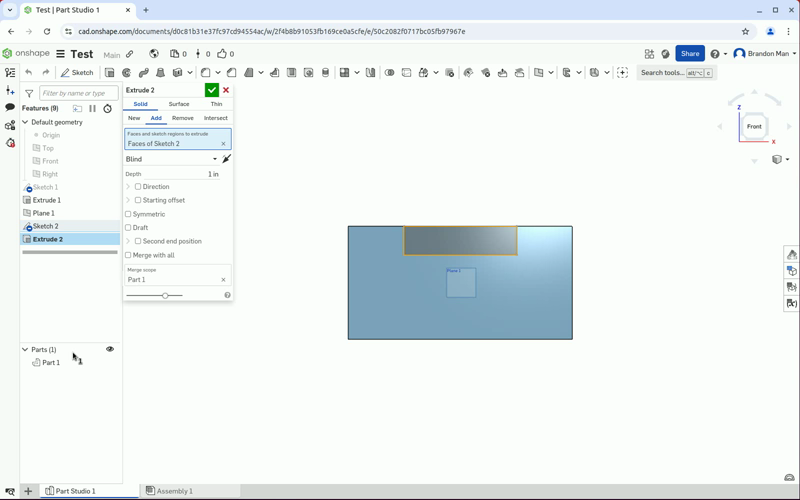
mouse_move(143, 106)
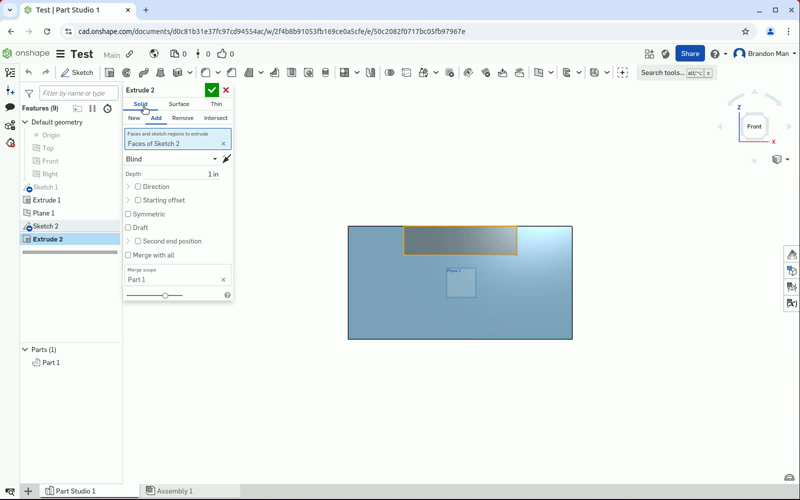
click(143, 106)
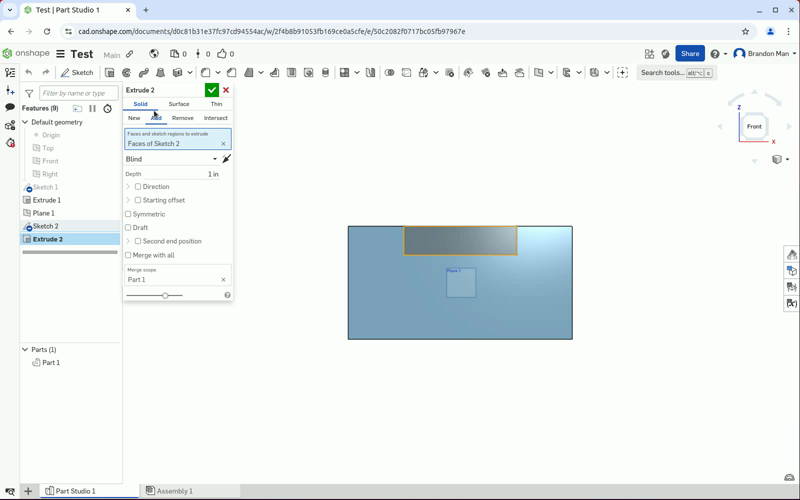
mouse_move(186, 120)
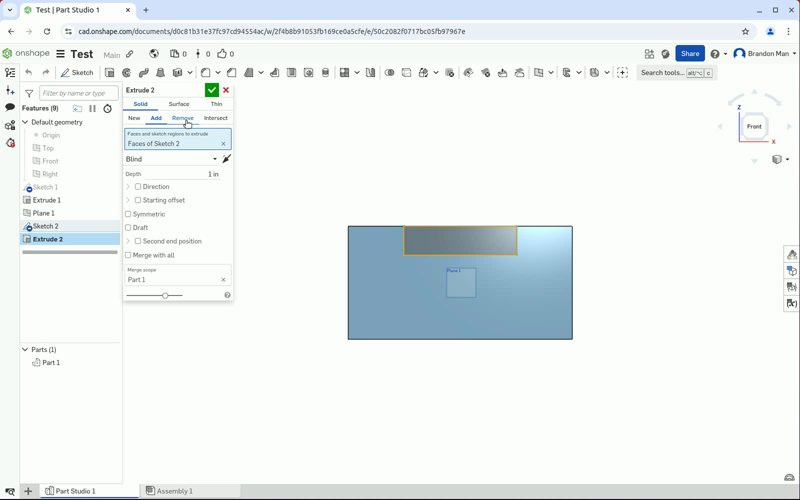
click(186, 120)
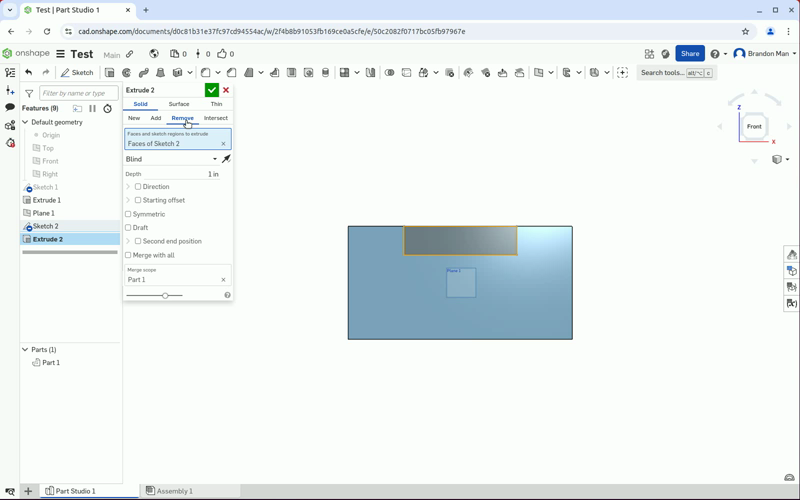
key(tab, 4)
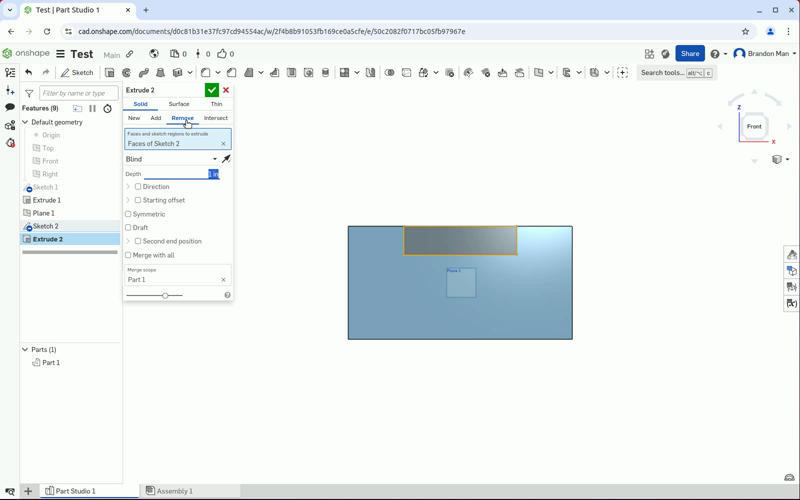
text(11.554)
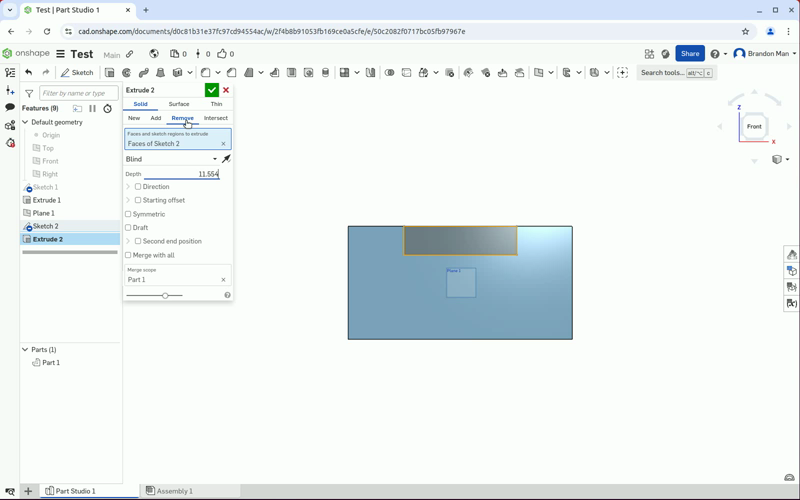
key(tab, 6)
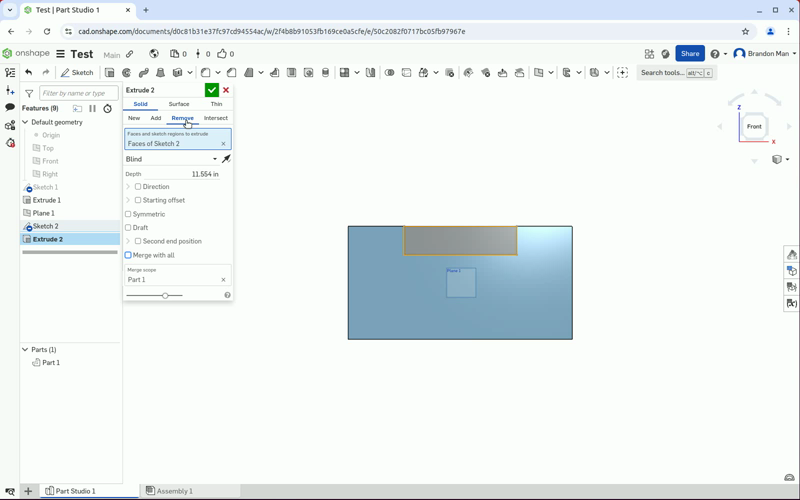
key(space)
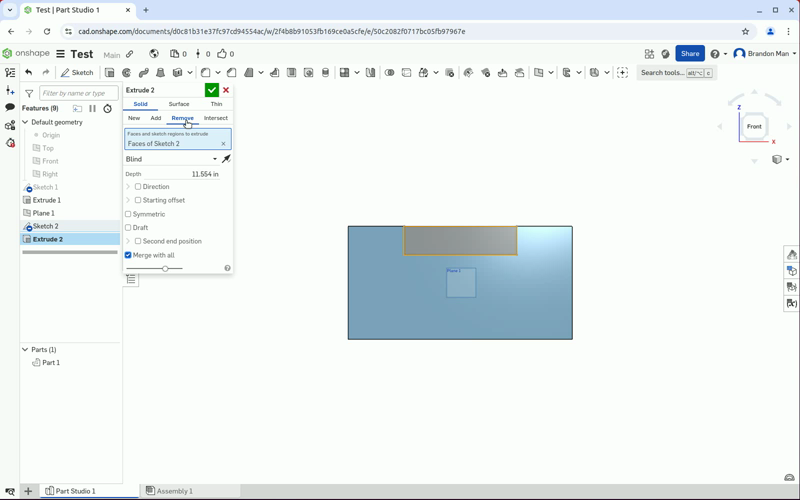
key(enter)
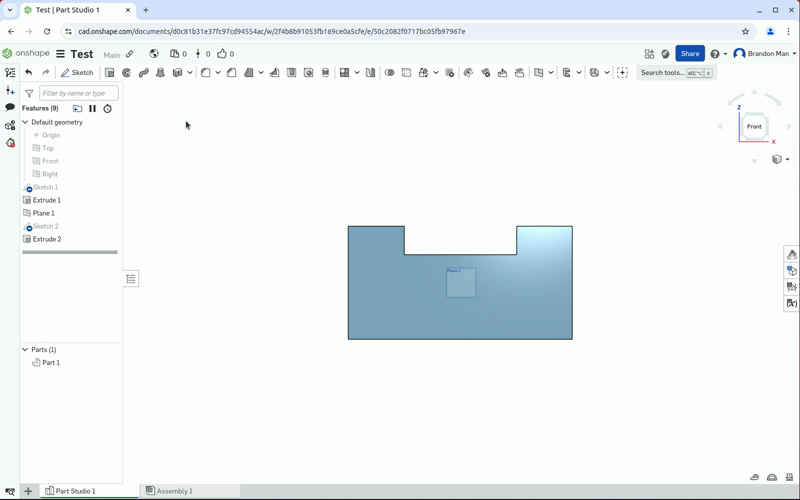
key(shift+h)
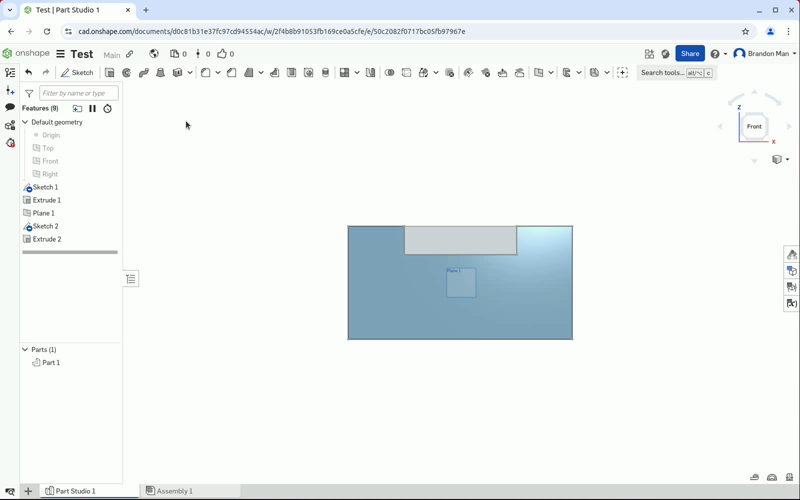
key(shift+h)
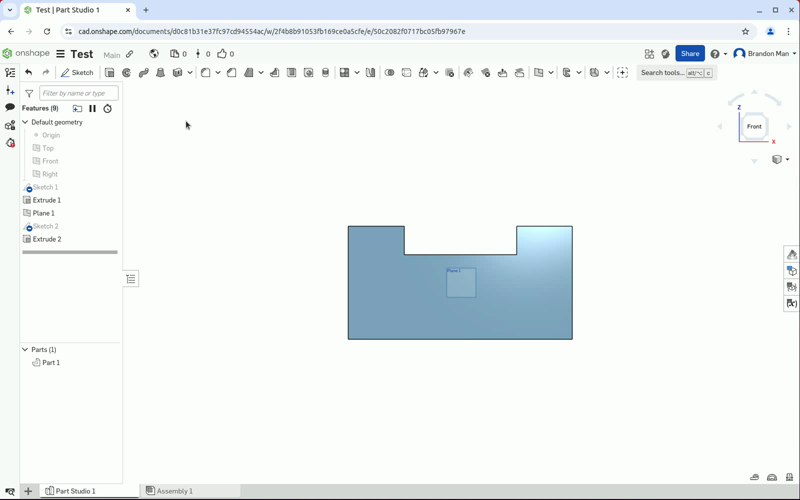
mouse_move(73, 189)
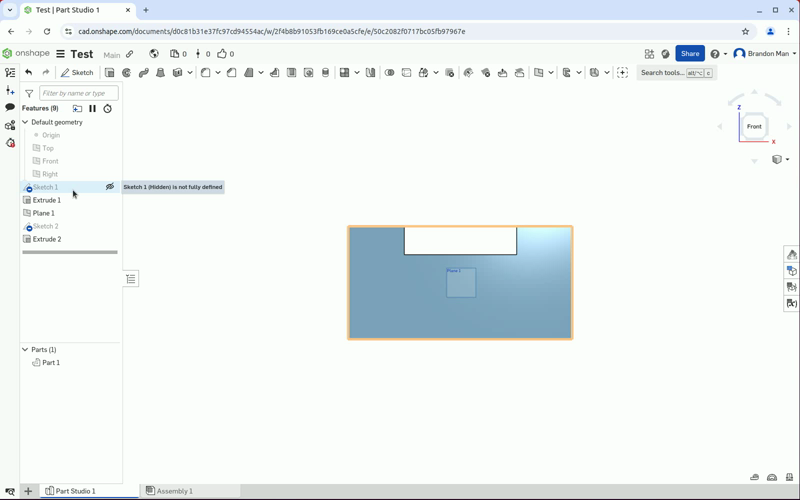
click(73, 189)
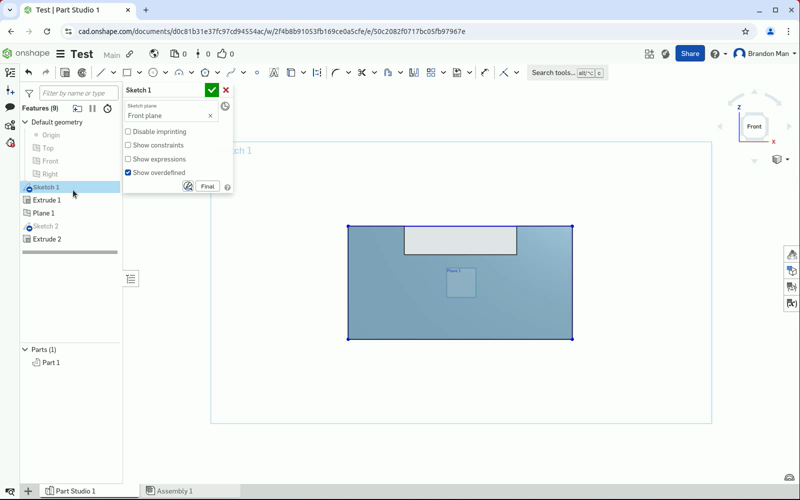
mouse_move(229, 92)
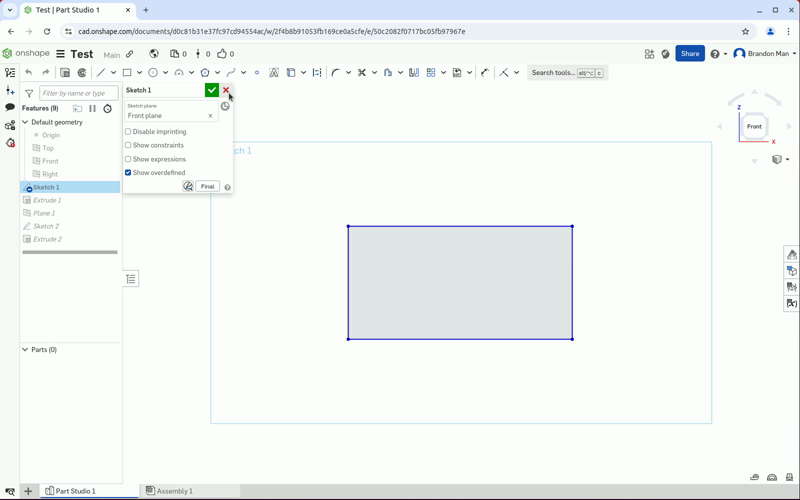
click(229, 92)
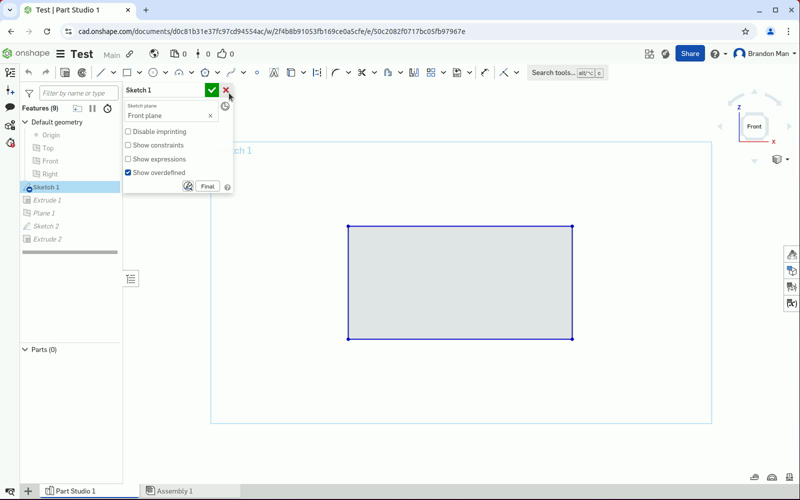
key(shift+s)
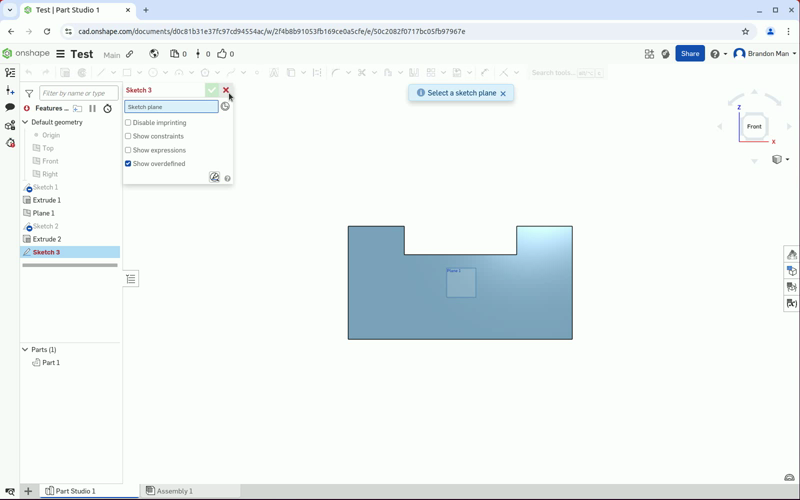
mouse_move(73, 215)
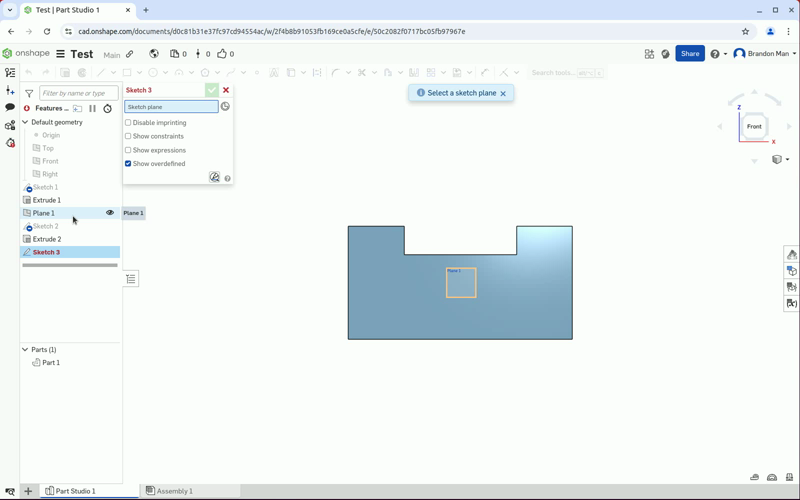
click(73, 215)
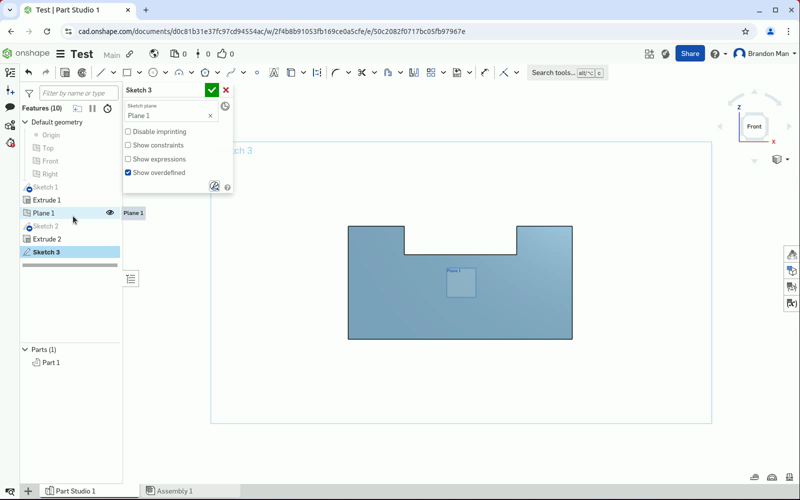
mouse_move(73, 352)
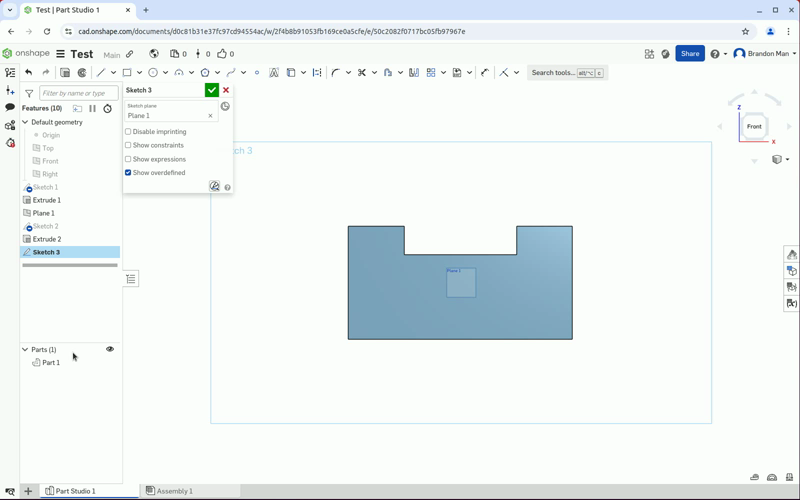
key(y)
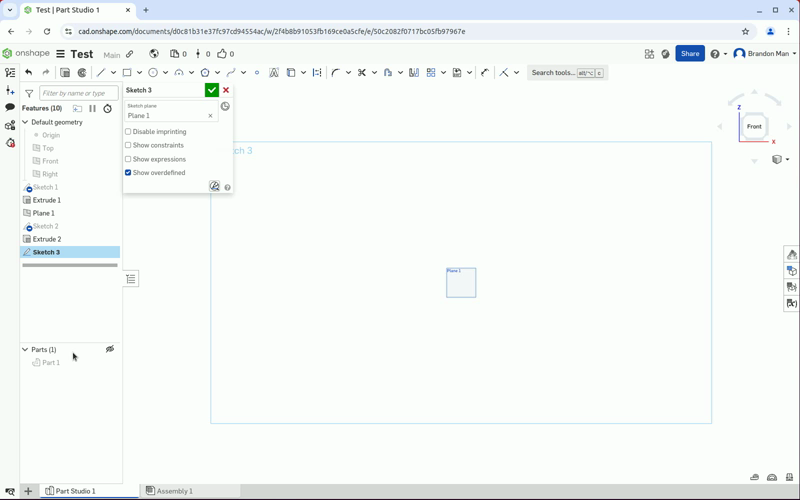
key(l)
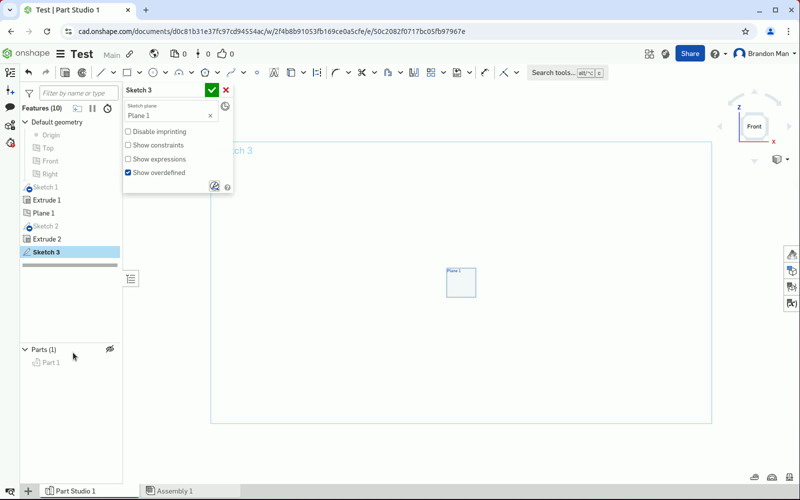
key_down(shift)
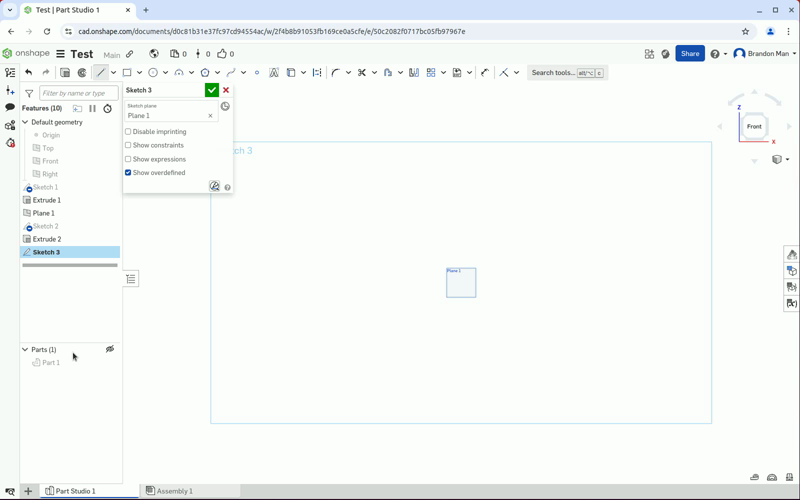
mouse_move(531, 339)
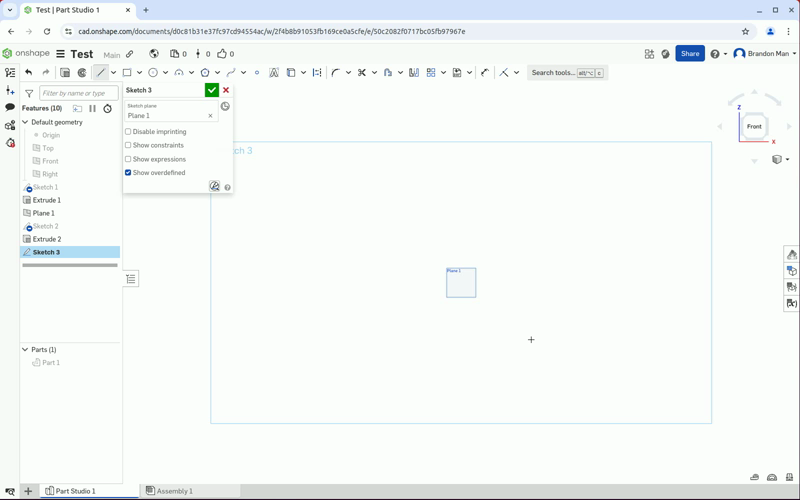
click(531, 339)
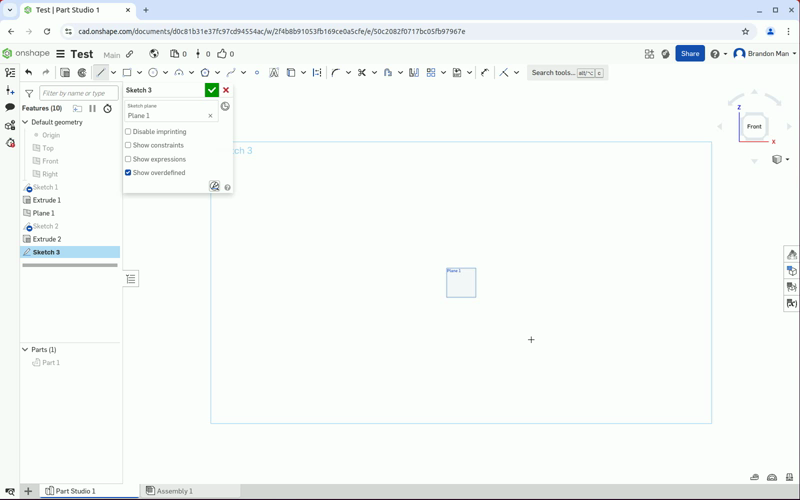
key_up(shift)
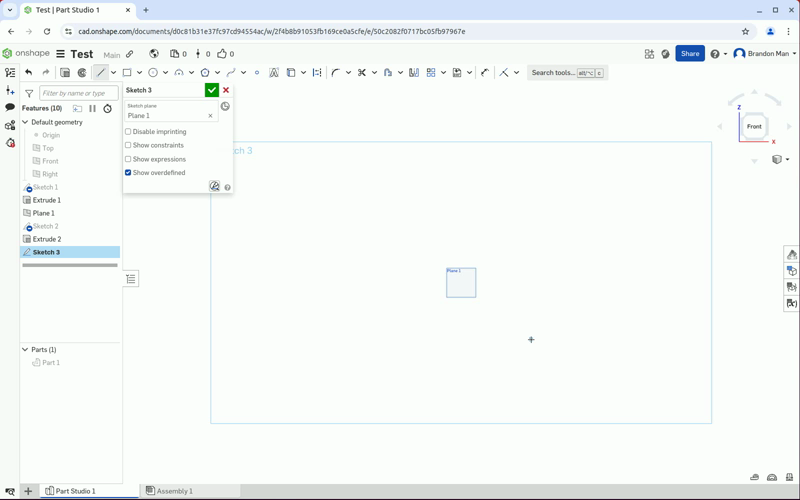
key_down(shift)
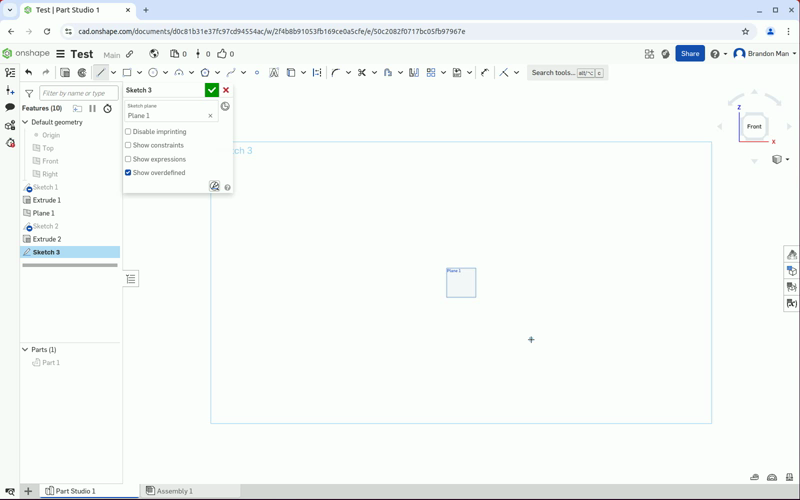
mouse_move(561, 339)
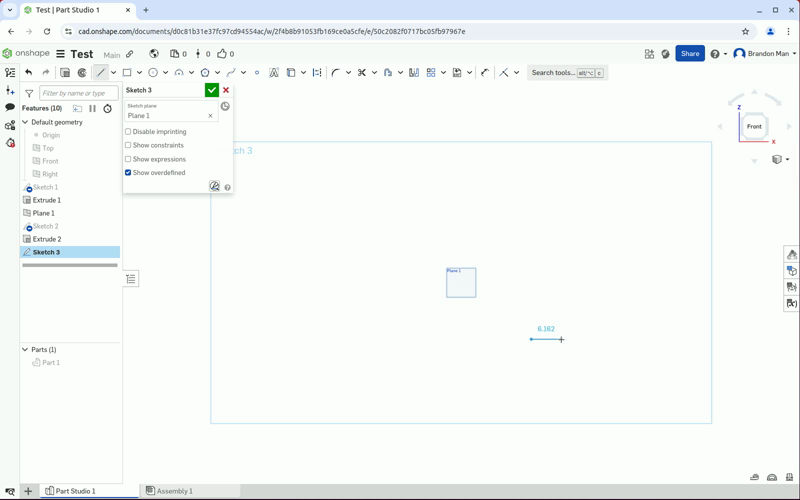
mouse_move(574, 339)
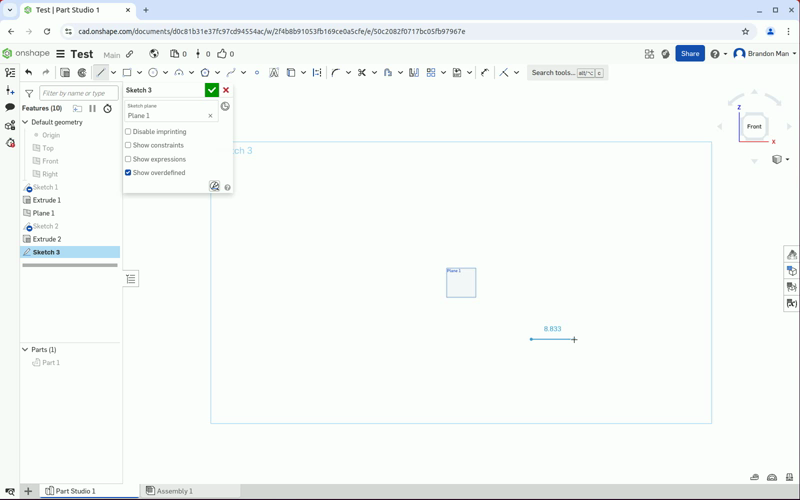
click(574, 339)
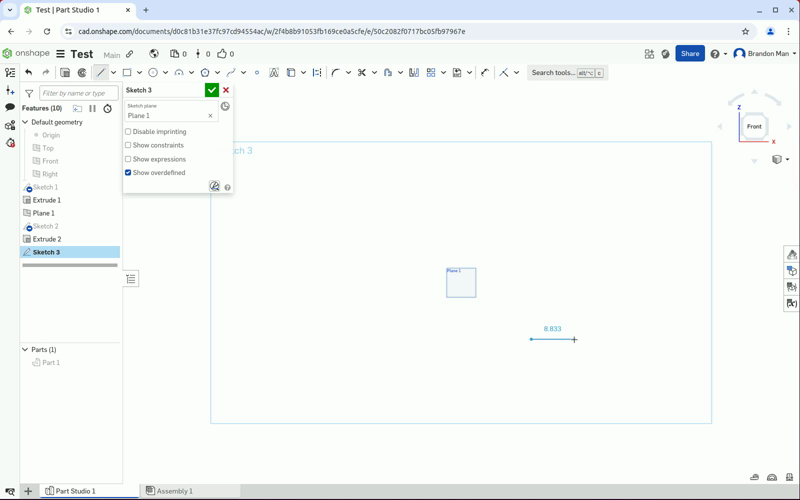
key_up(shift)
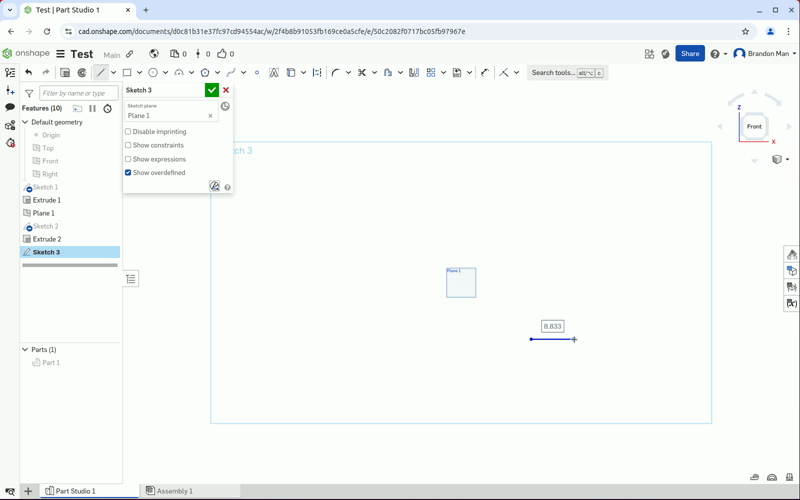
key_down(shift)
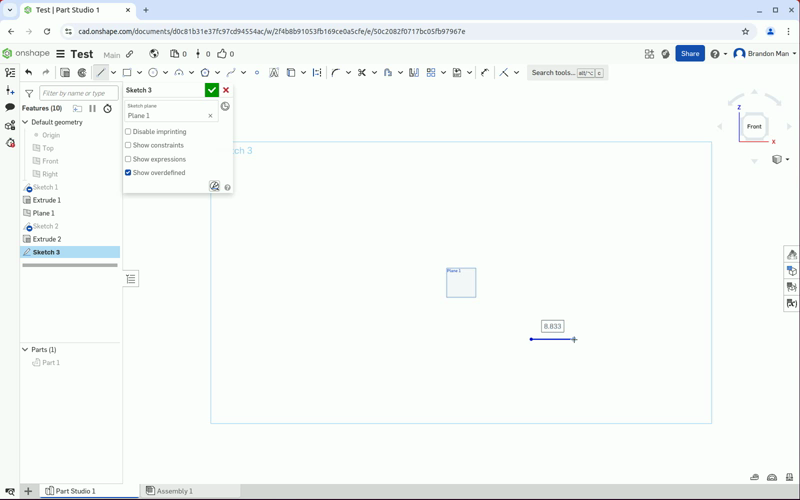
mouse_move(589, 339)
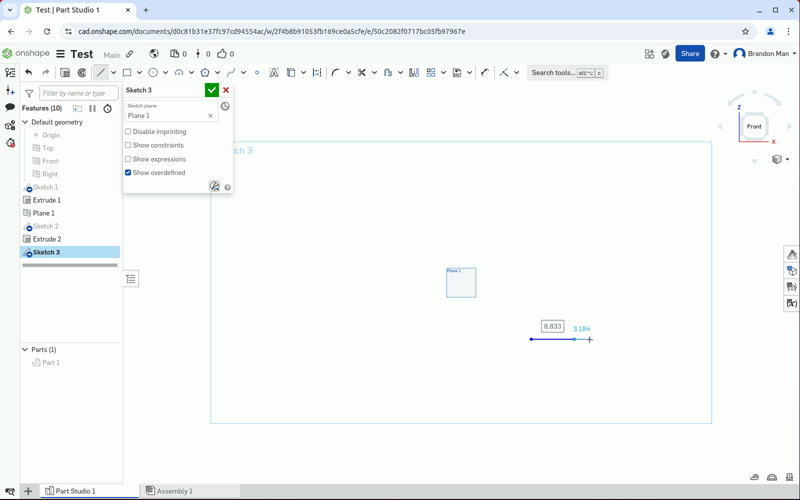
mouse_move(574, 310)
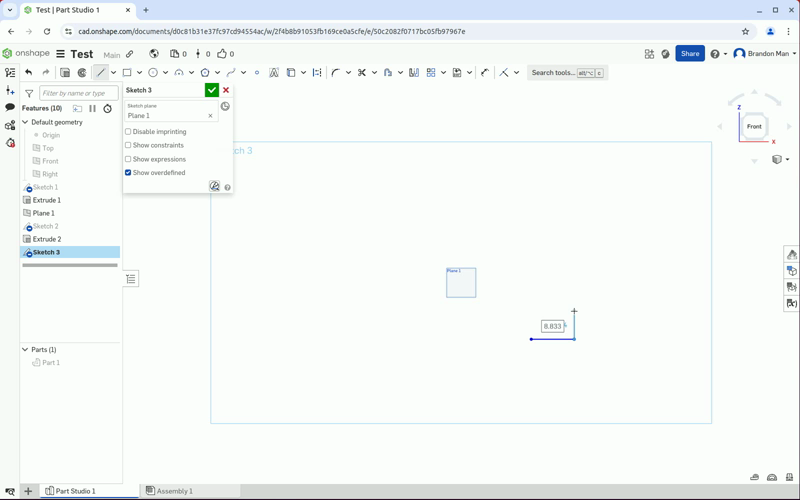
click(574, 310)
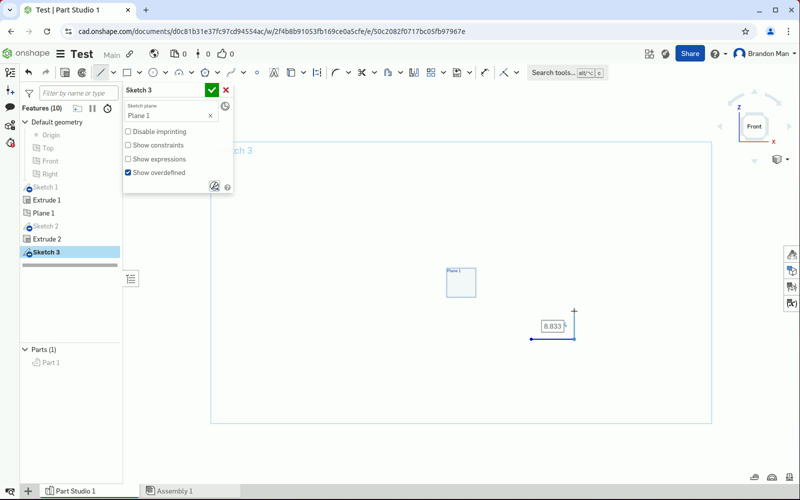
key_up(shift)
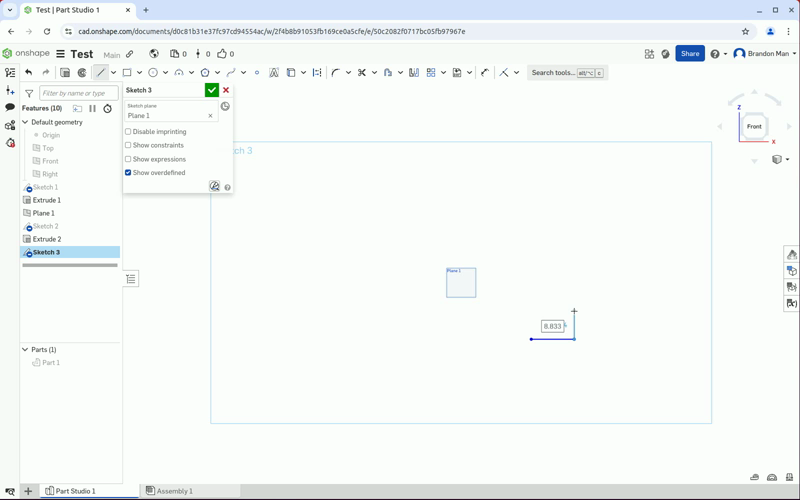
key_down(shift)
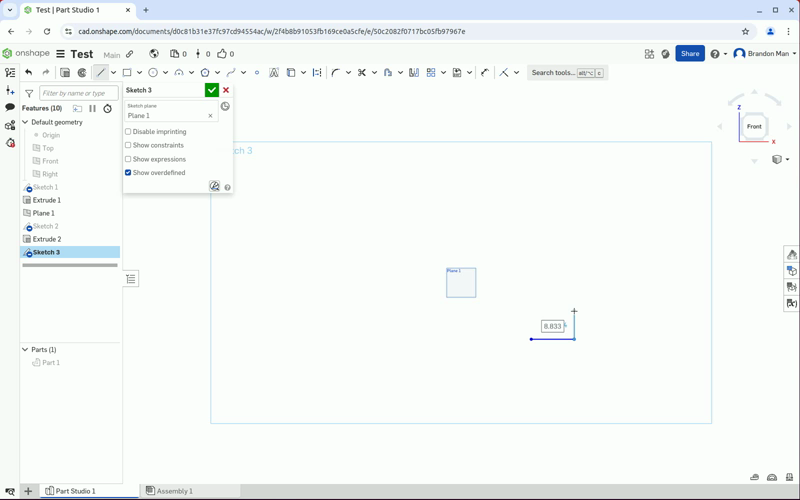
mouse_move(589, 310)
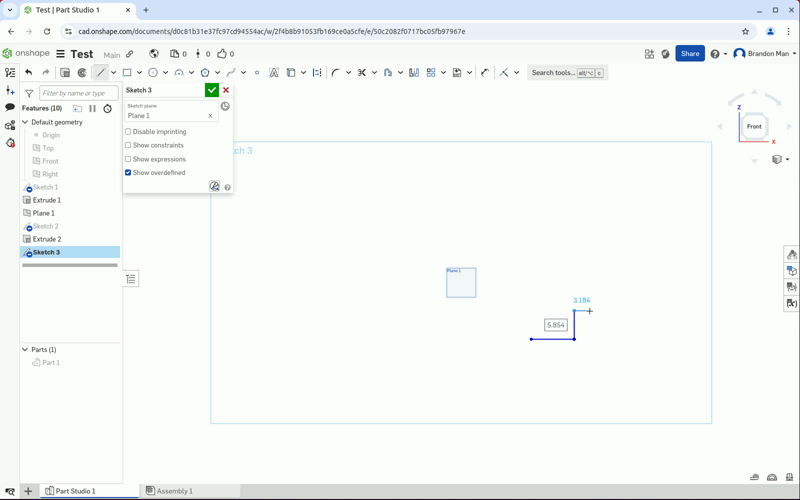
mouse_move(531, 310)
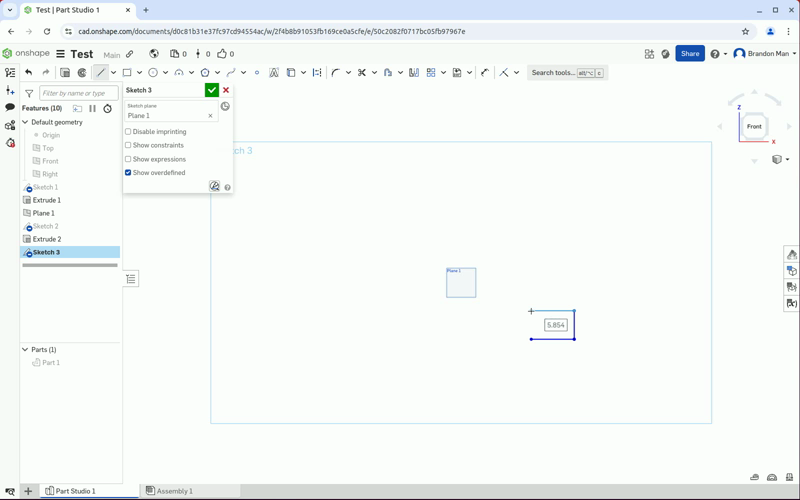
click(531, 310)
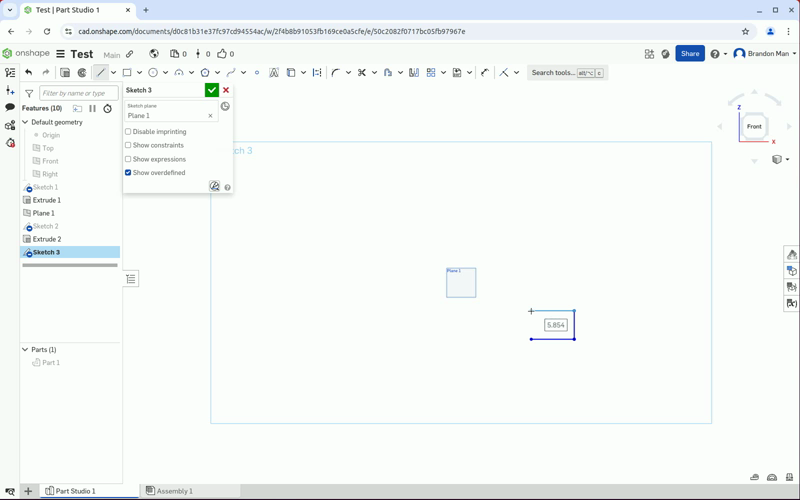
key_up(shift)
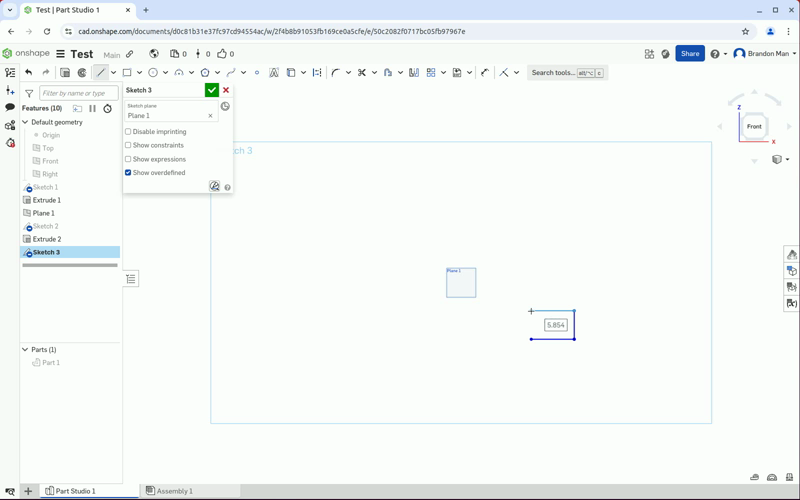
mouse_move(561, 310)
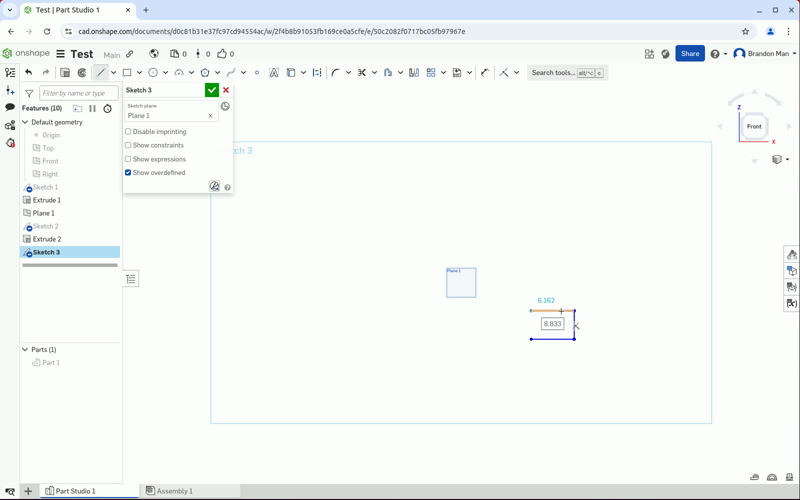
key_down(shift)
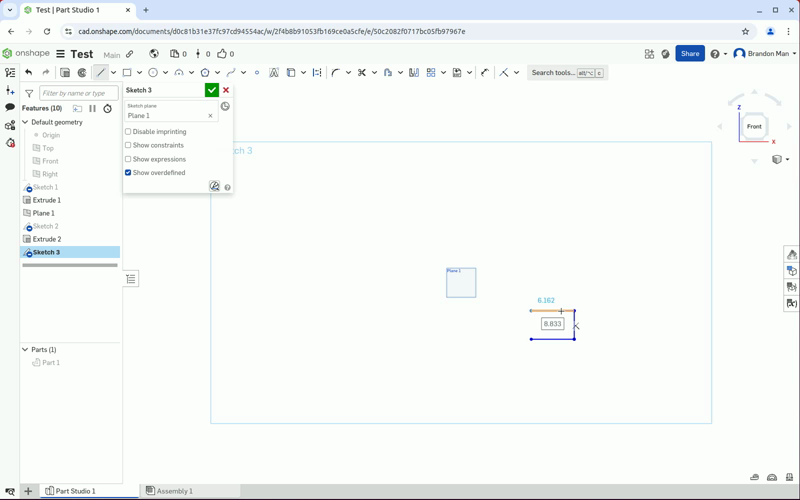
mouse_move(531, 339)
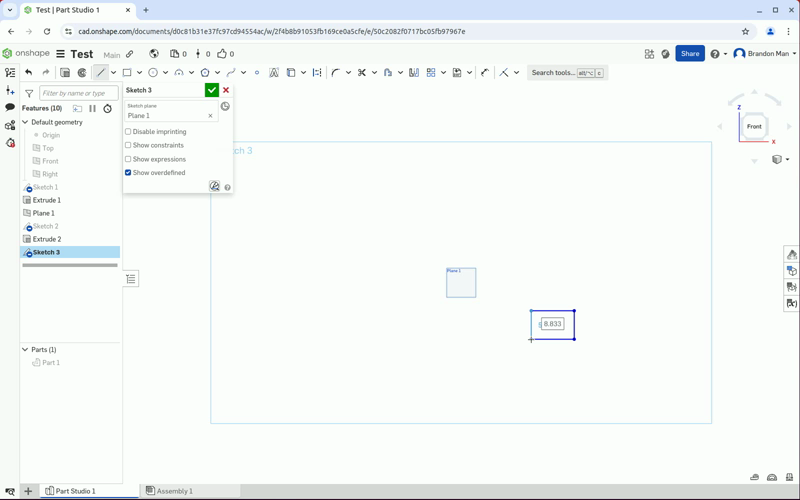
key_up(shift)
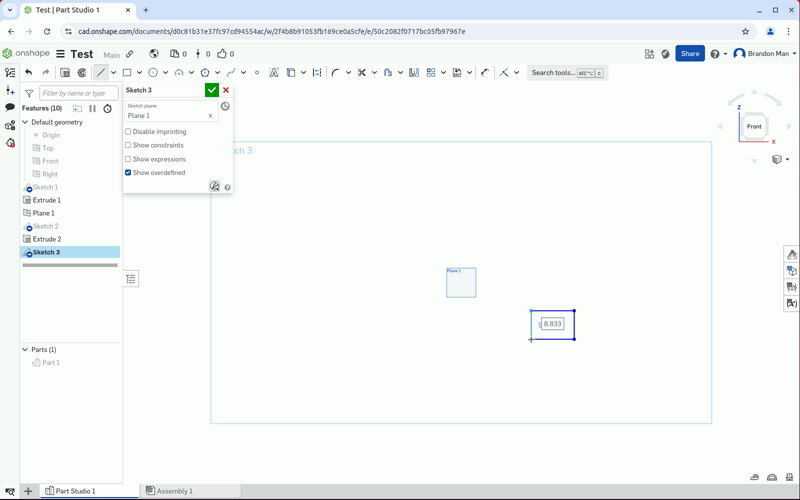
click(531, 339)
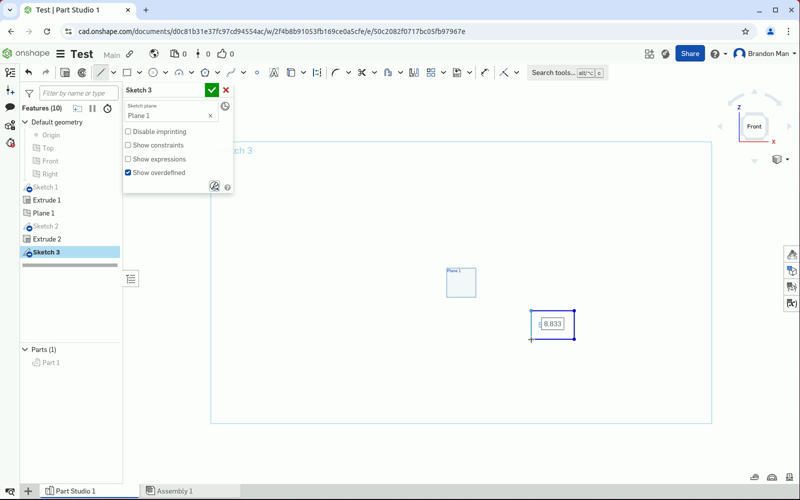
key(esc)
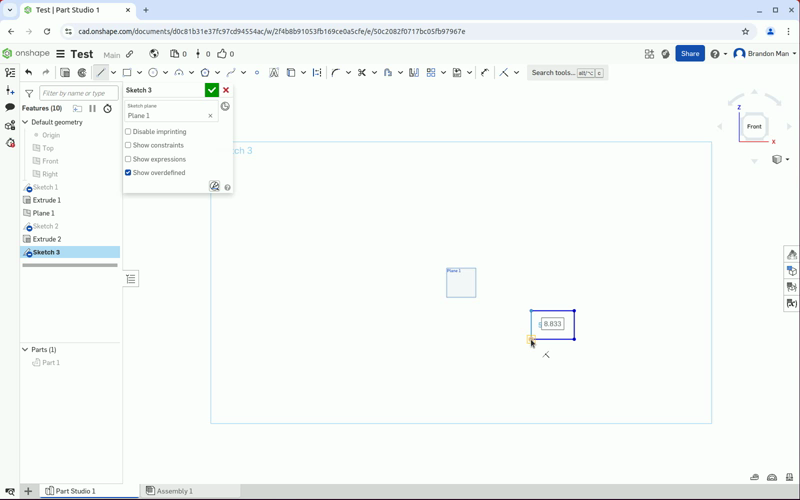
mouse_move(546, 331)
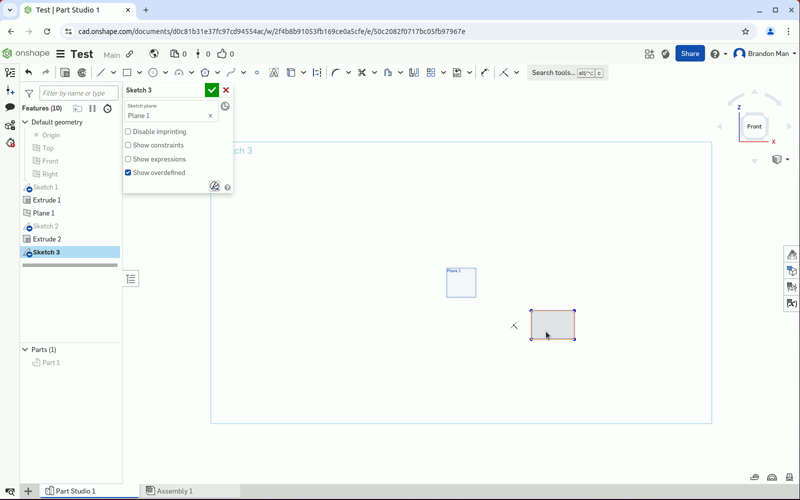
scroll(6)
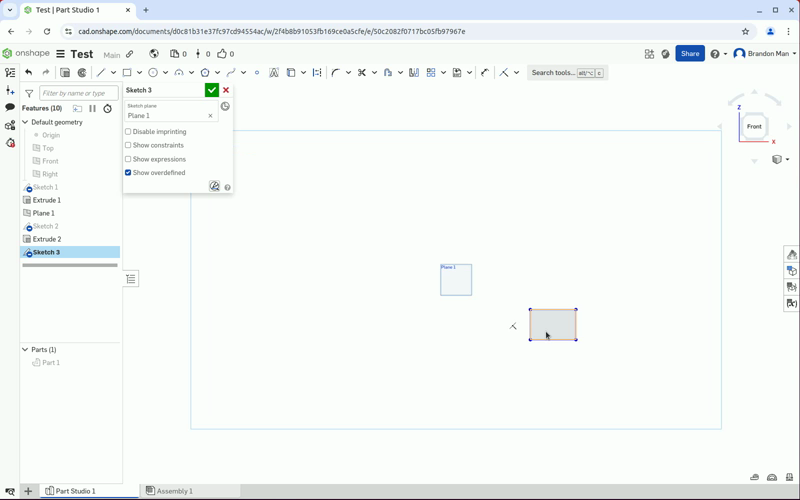
scroll(6)
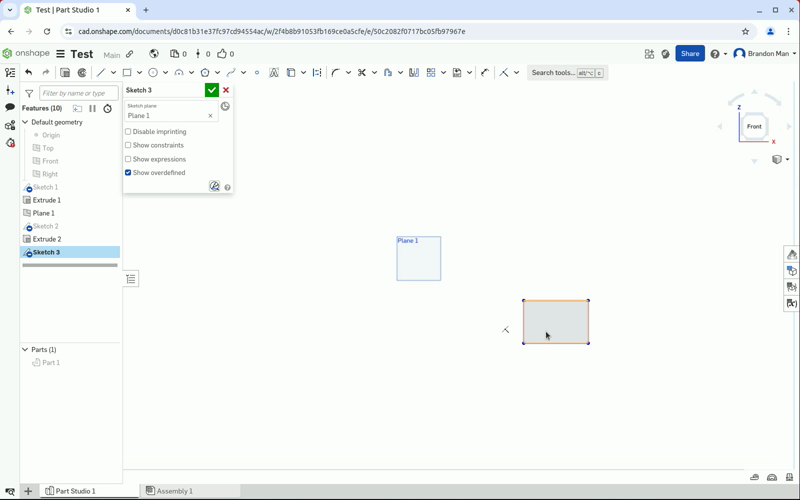
scroll(6)
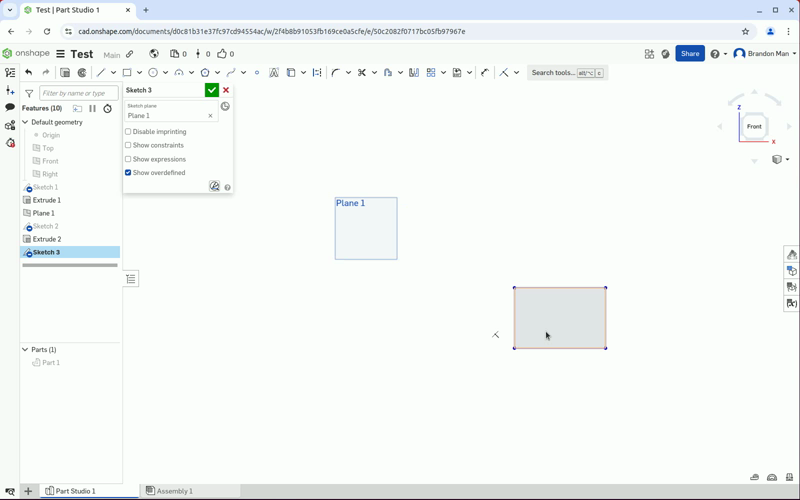
scroll(6)
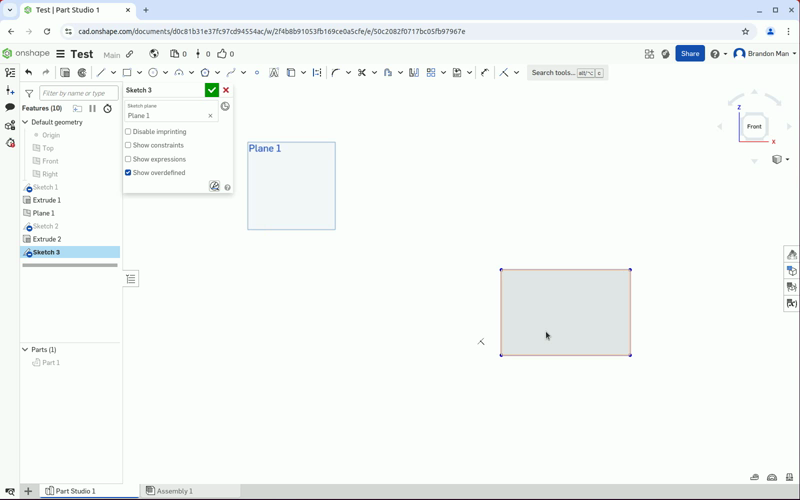
scroll(6)
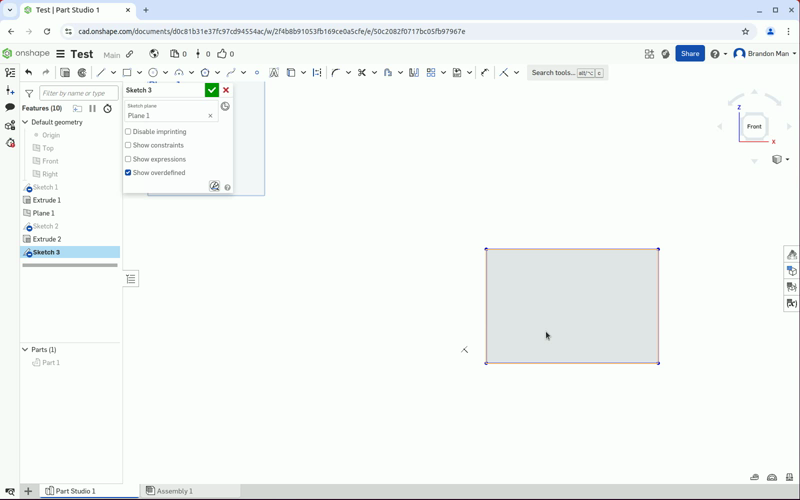
scroll(6)
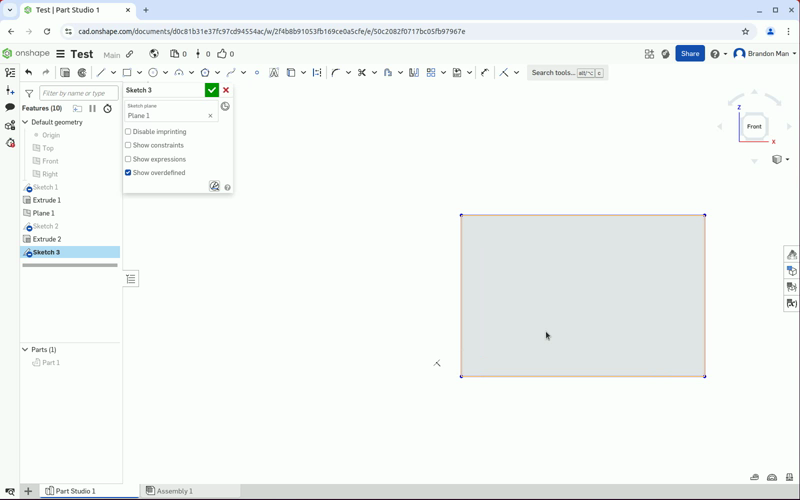
scroll(6)
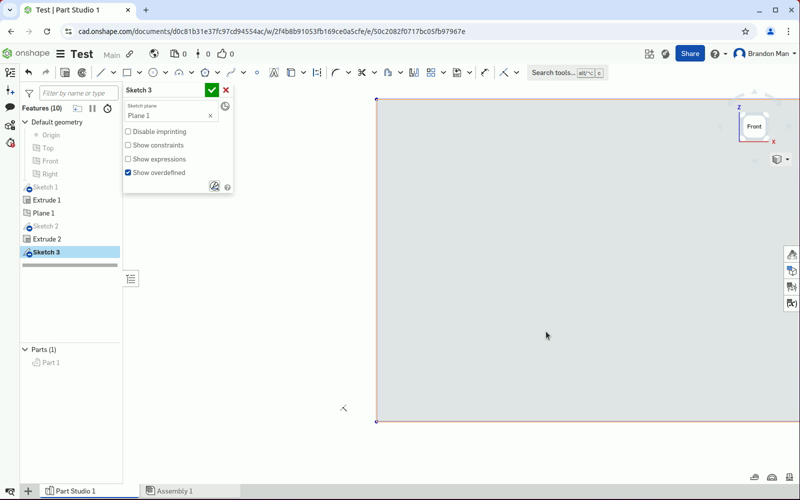
click(546, 331)
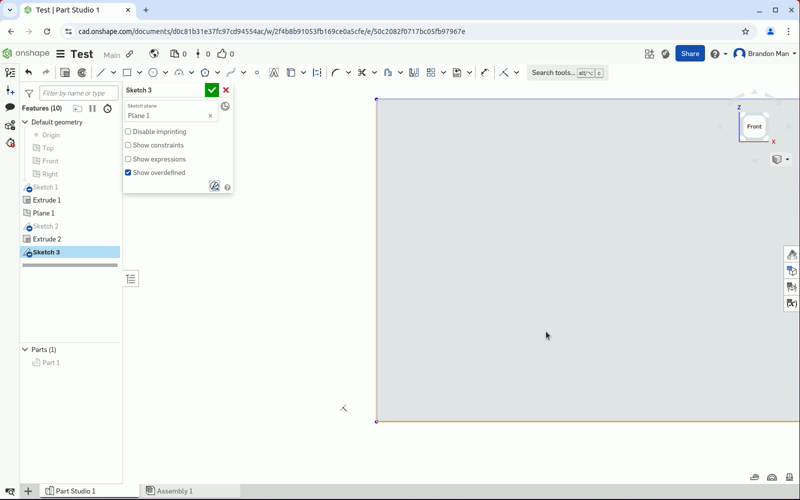
scroll(-6)
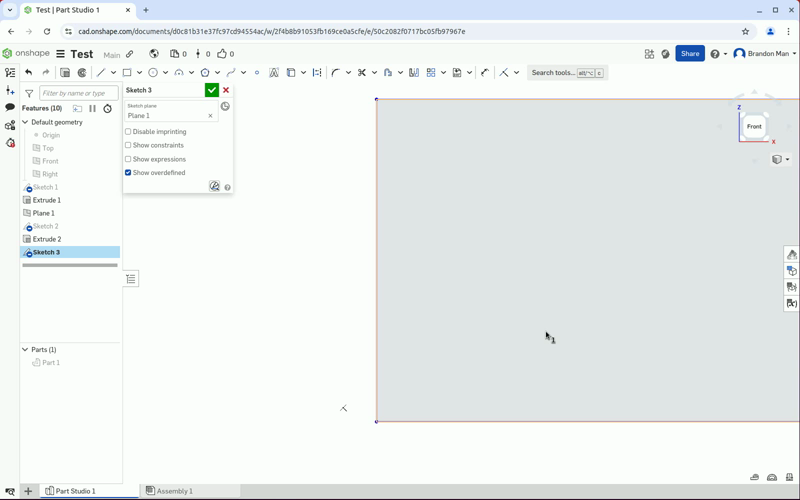
scroll(-6)
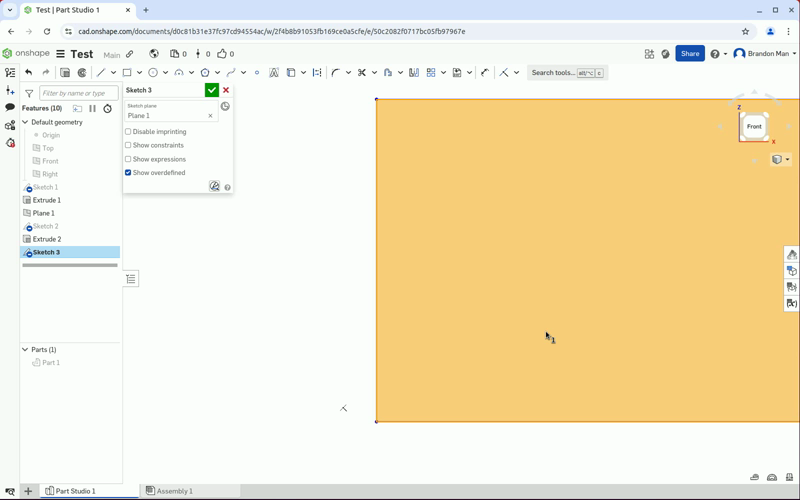
scroll(-6)
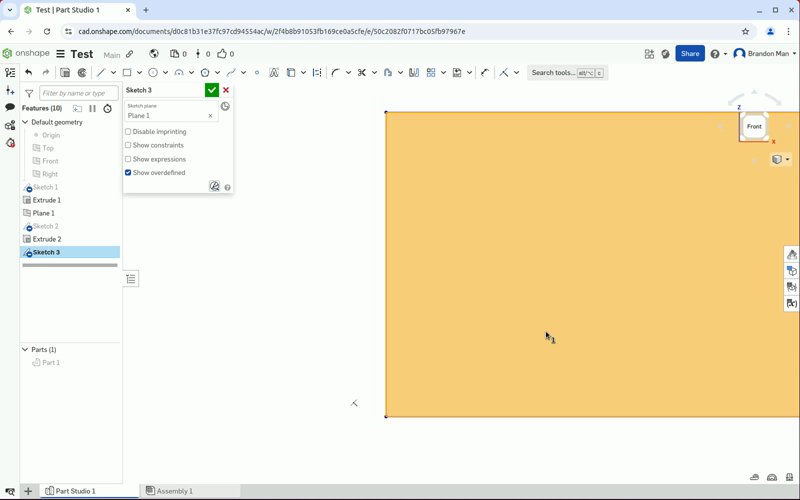
scroll(-6)
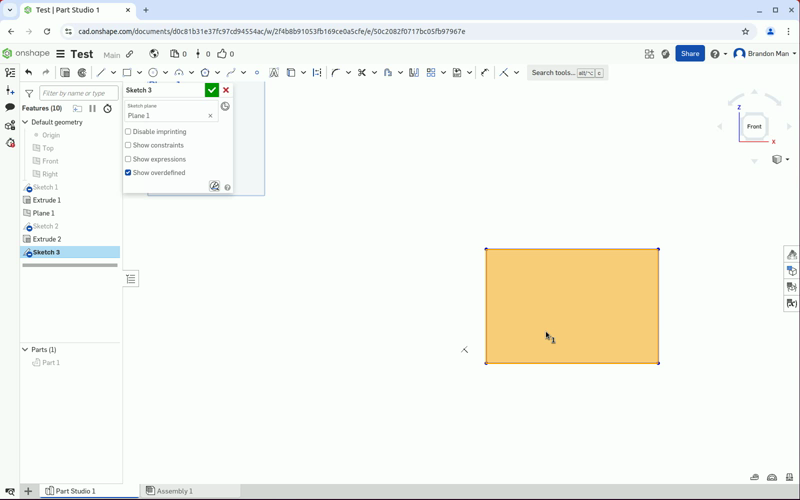
scroll(-6)
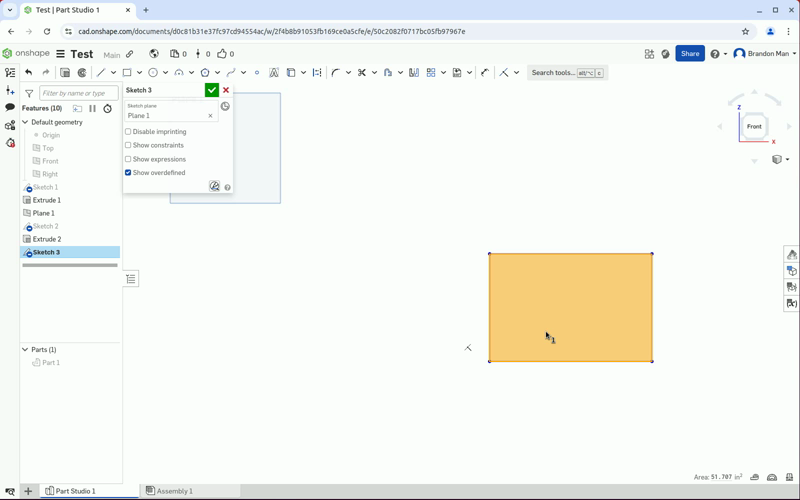
scroll(-6)
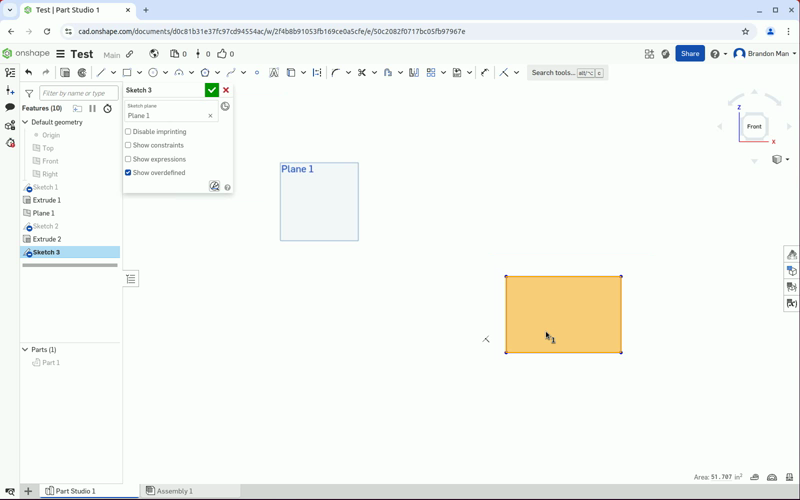
scroll(-6)
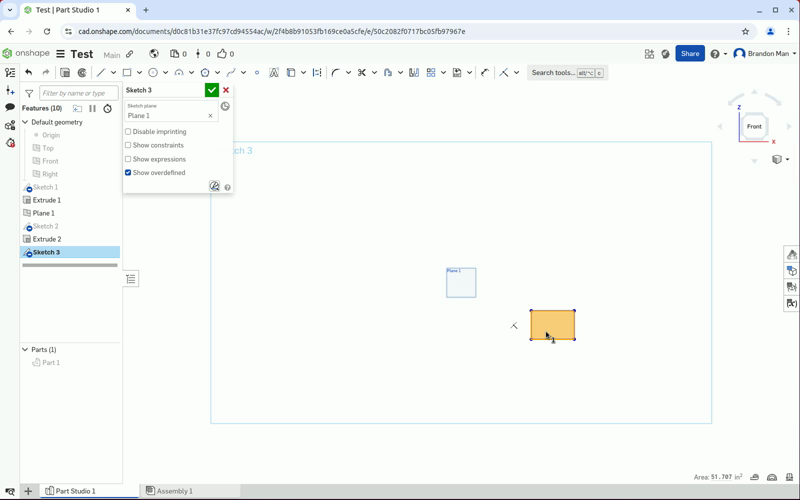
mouse_move(73, 352)
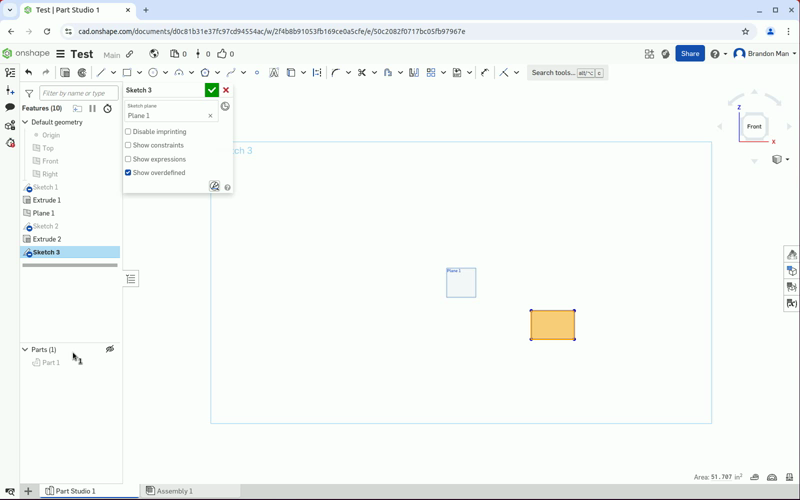
key(shift+y)
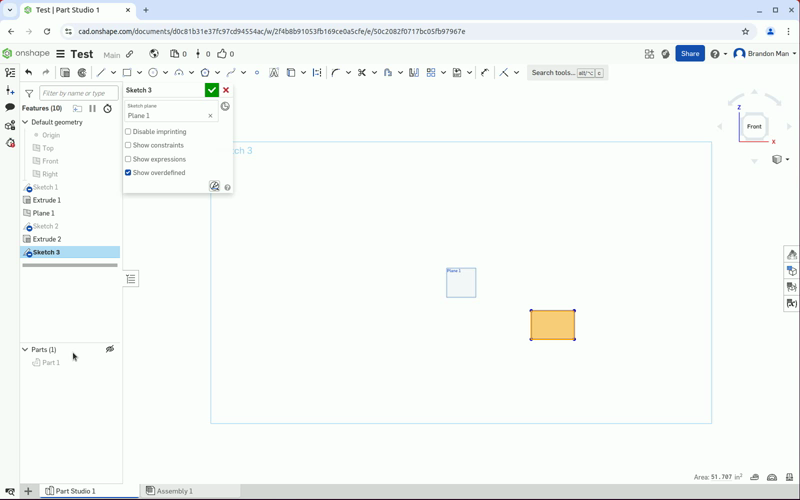
key(shift+e)
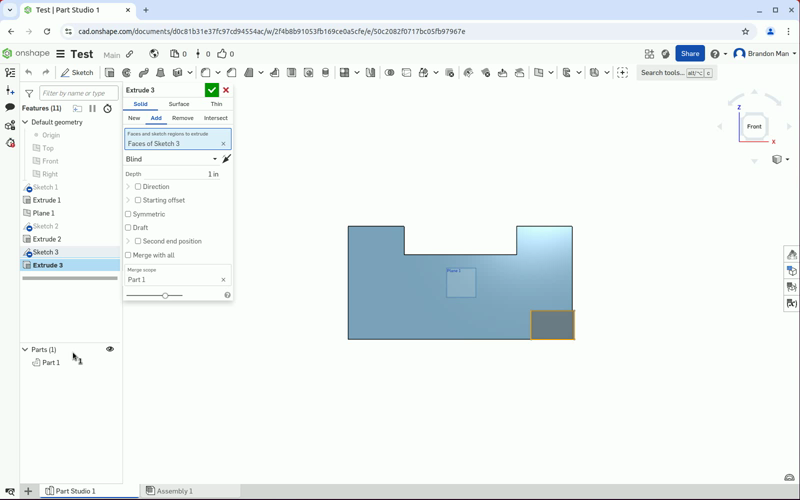
mouse_move(143, 106)
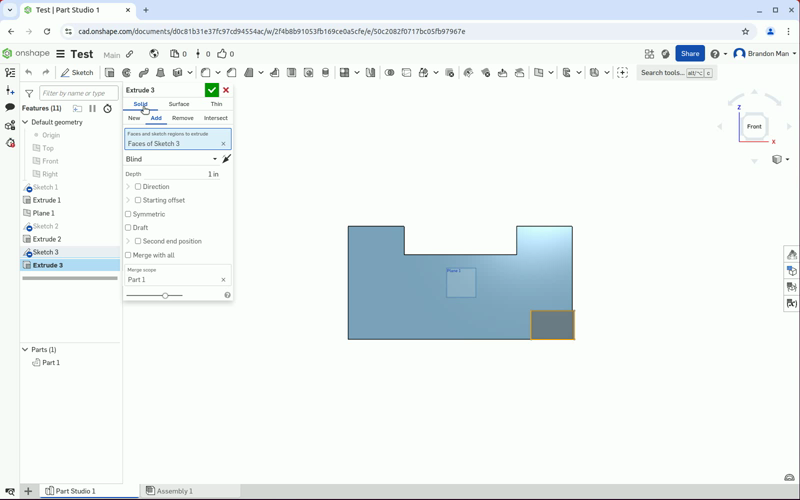
click(143, 106)
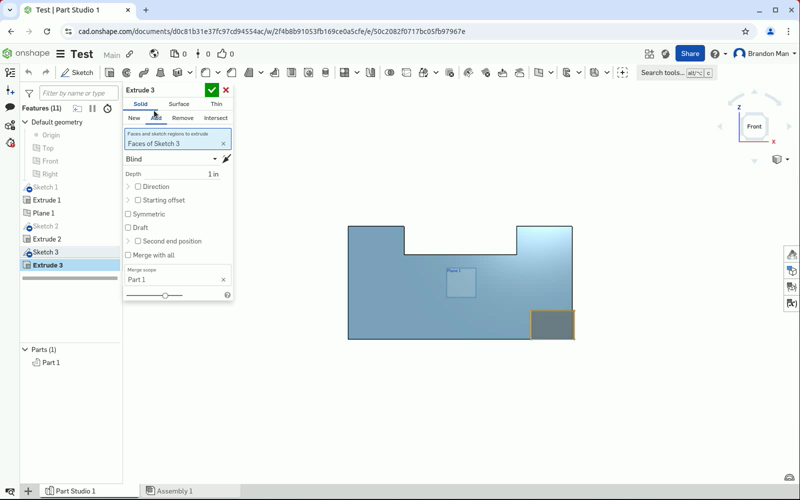
mouse_move(186, 120)
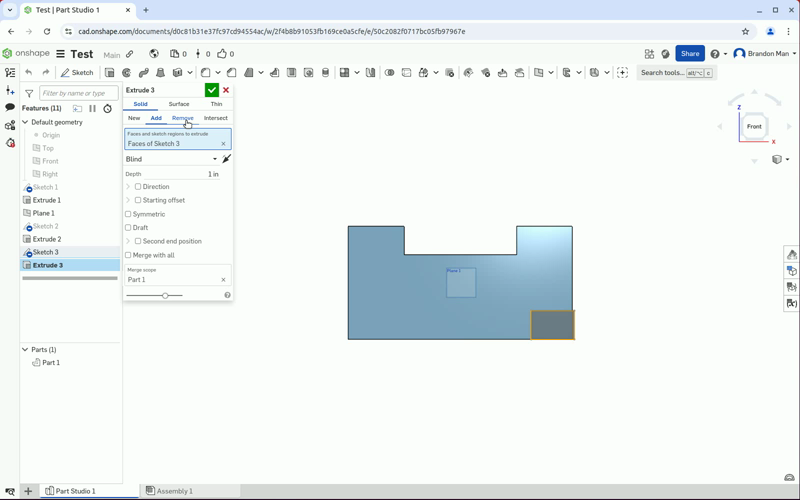
click(186, 120)
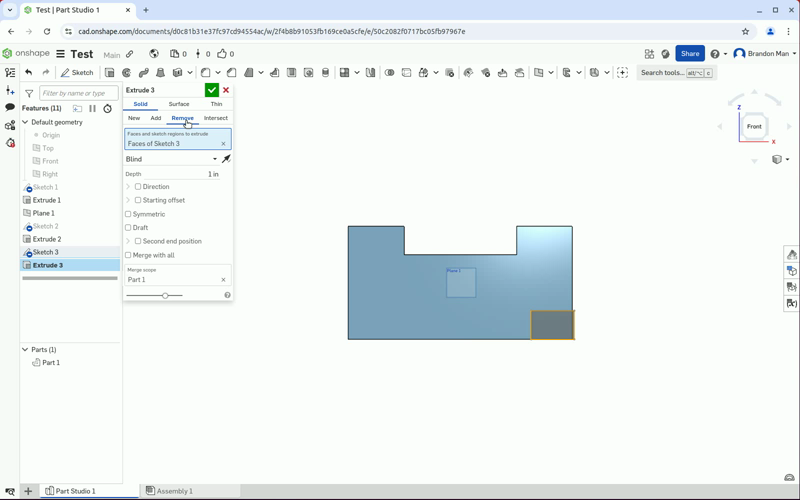
key(tab, 4)
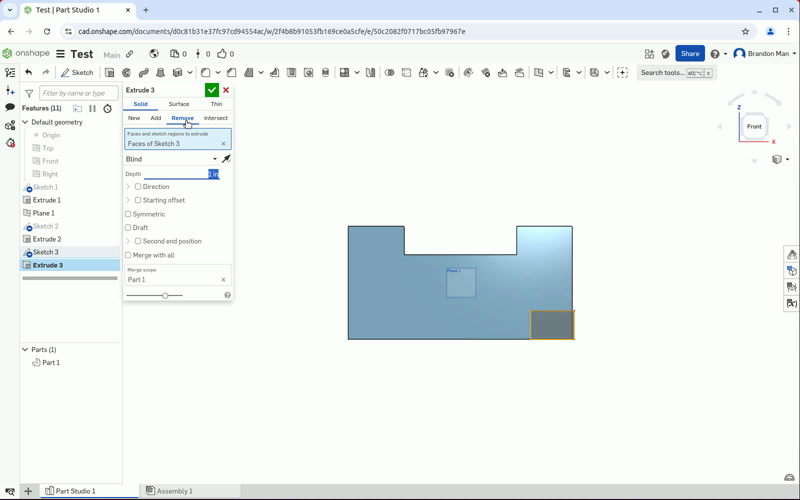
text(11.554)
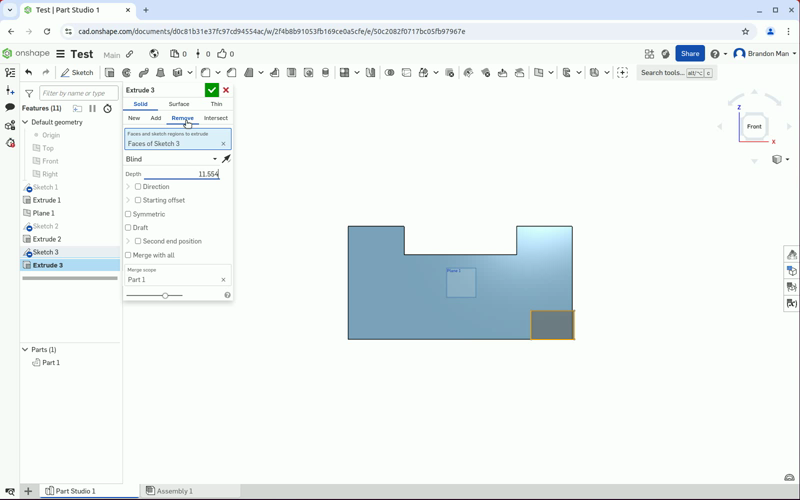
key(tab, 6)
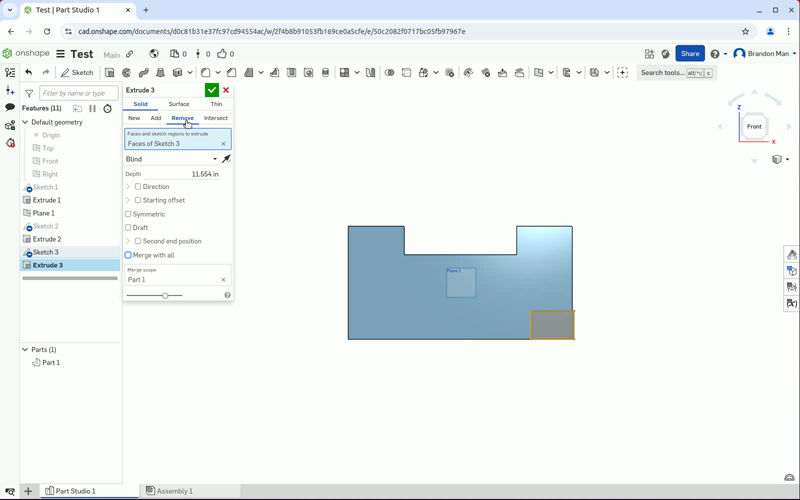
key(space)
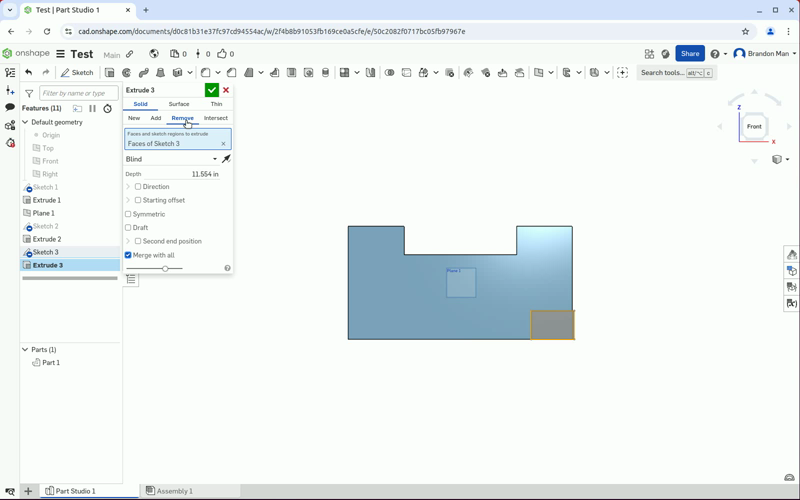
key(enter)
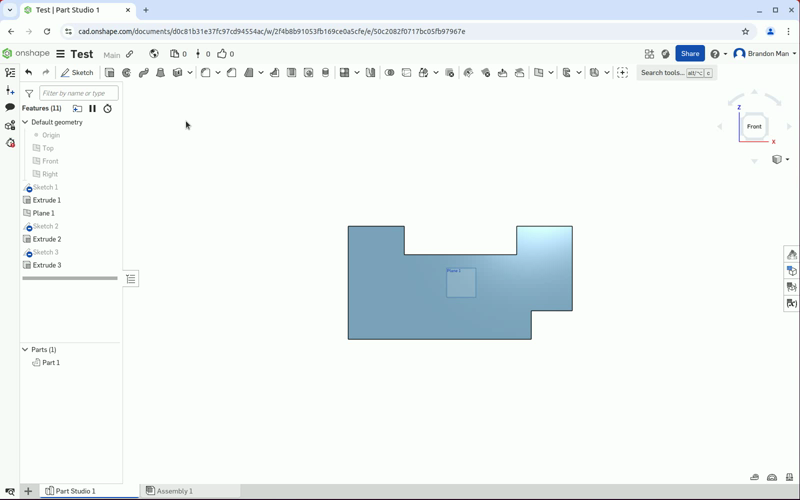
key(shift+h)
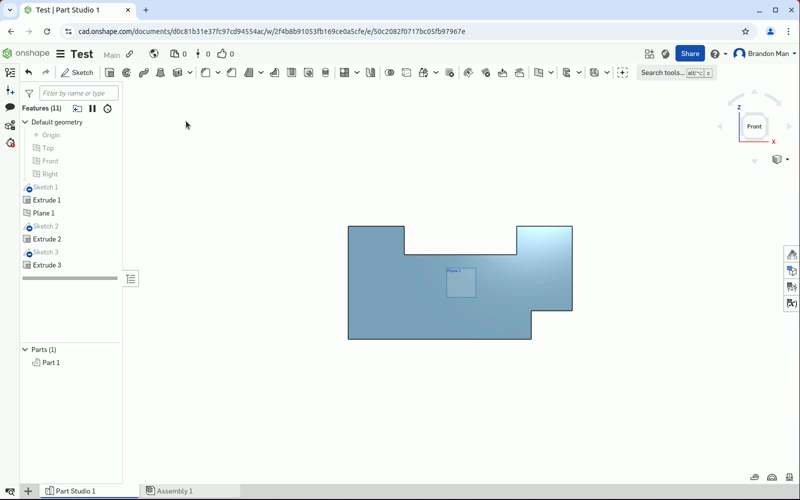
key(shift+h)
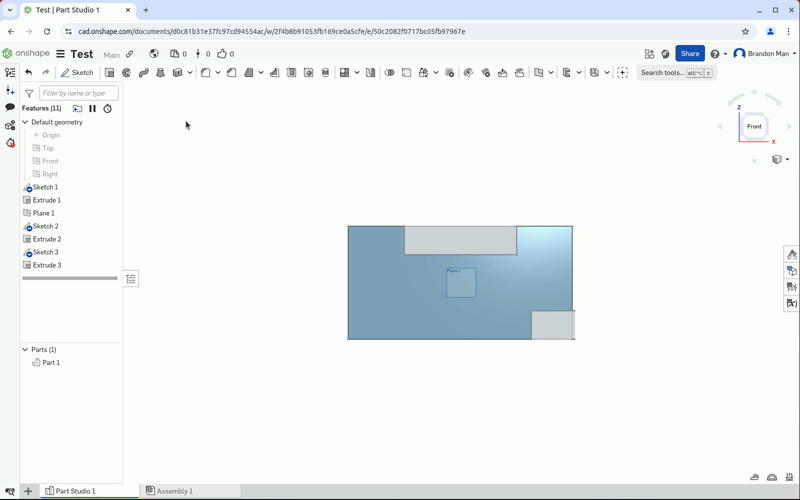
key(shift+7)
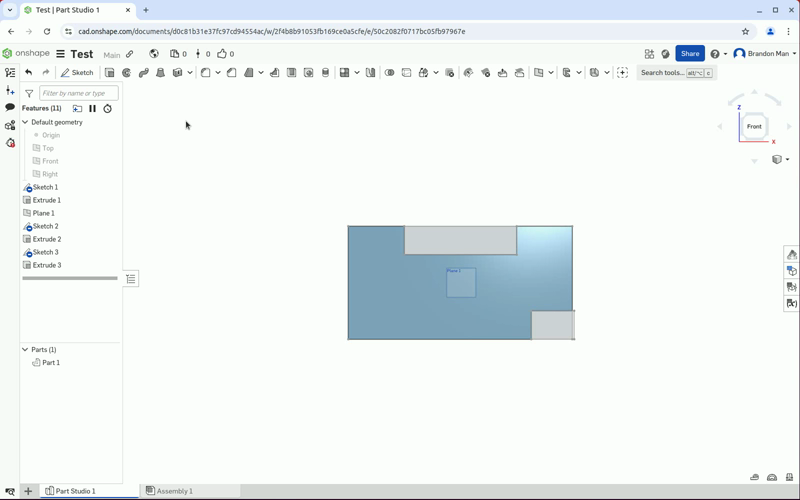
key(left, 2)
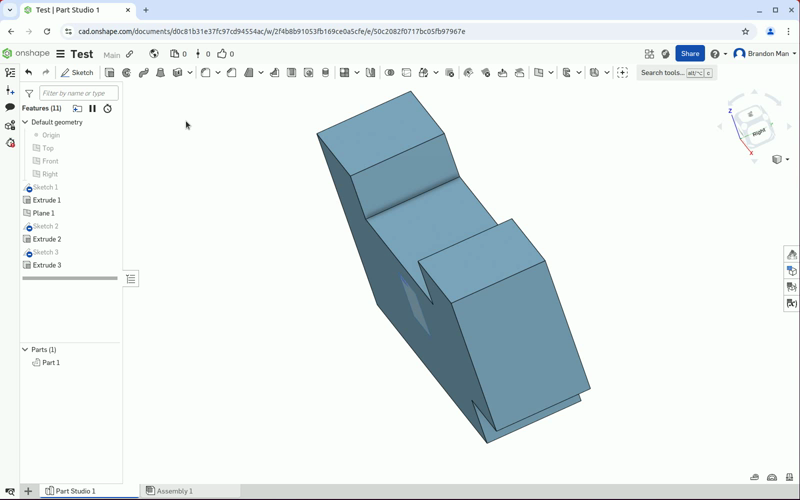
key(down, 2)
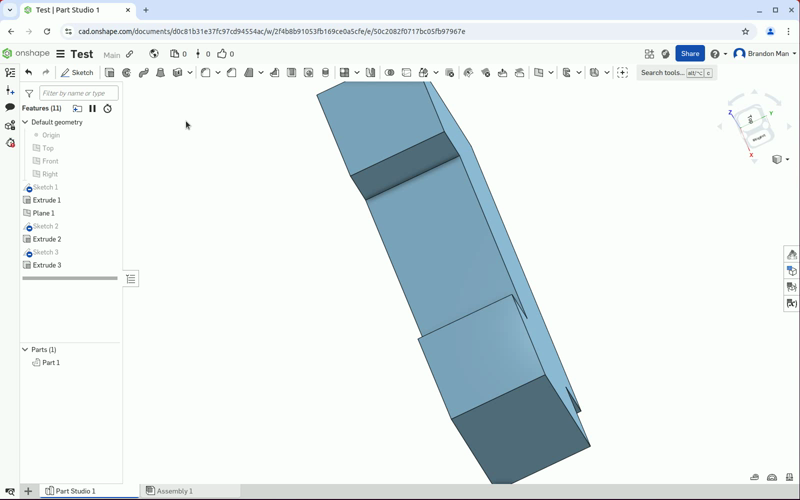
key(up, 2)
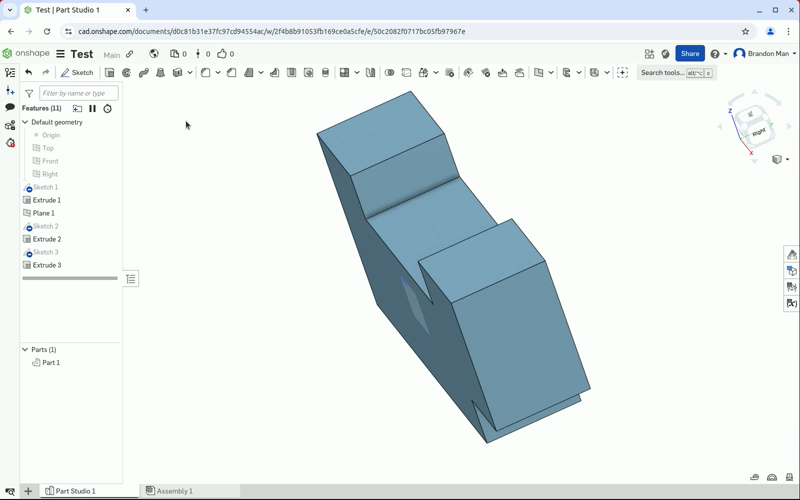
key(right, 2)
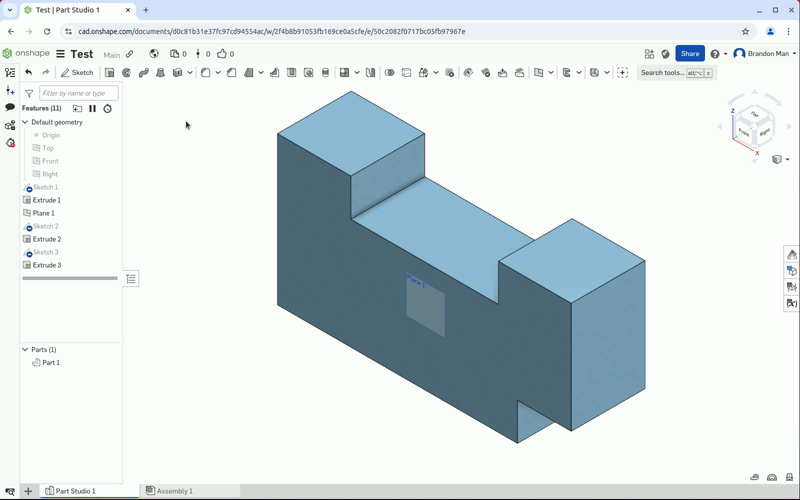
mouse_move(73, 189)
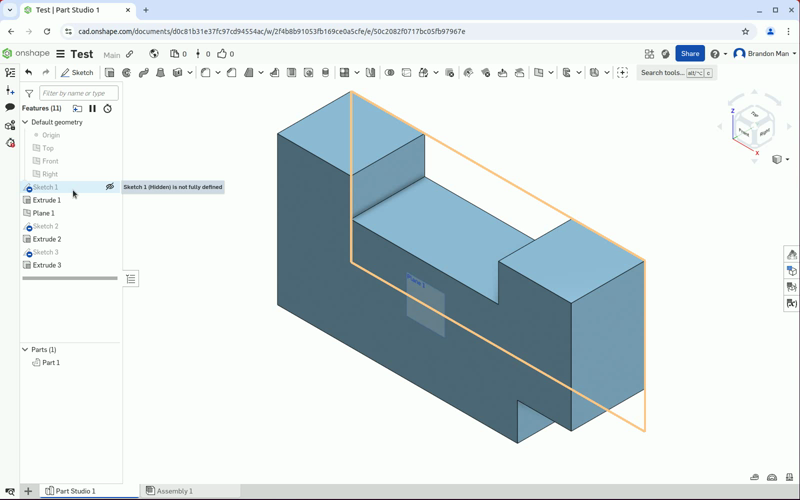
click(73, 189)